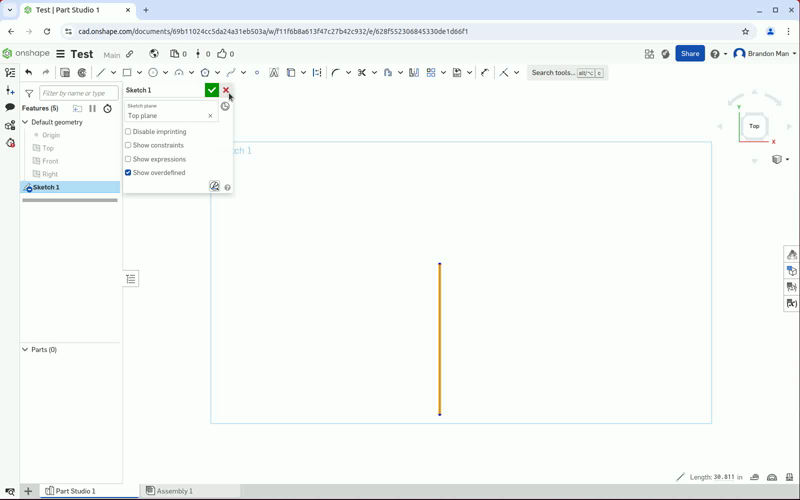
key(shift+h)
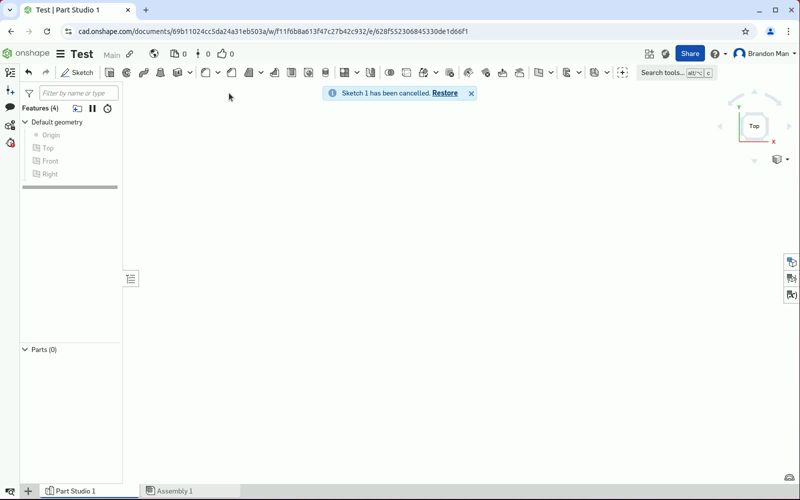
mouse_move(73, 352)
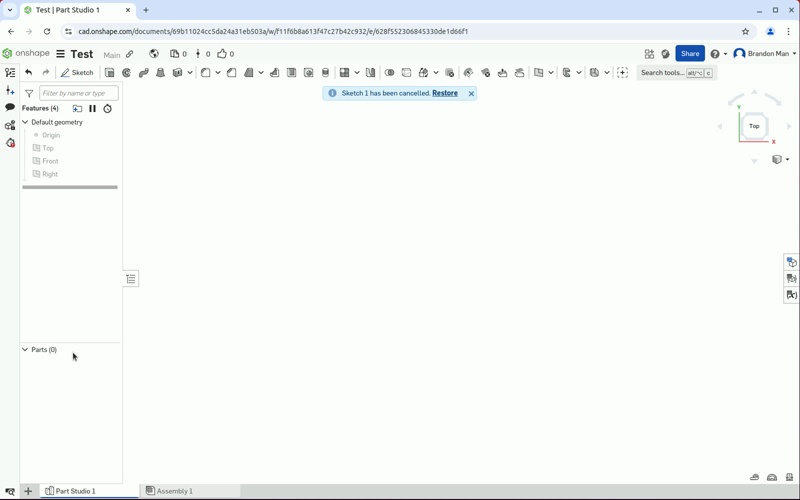
key(y)
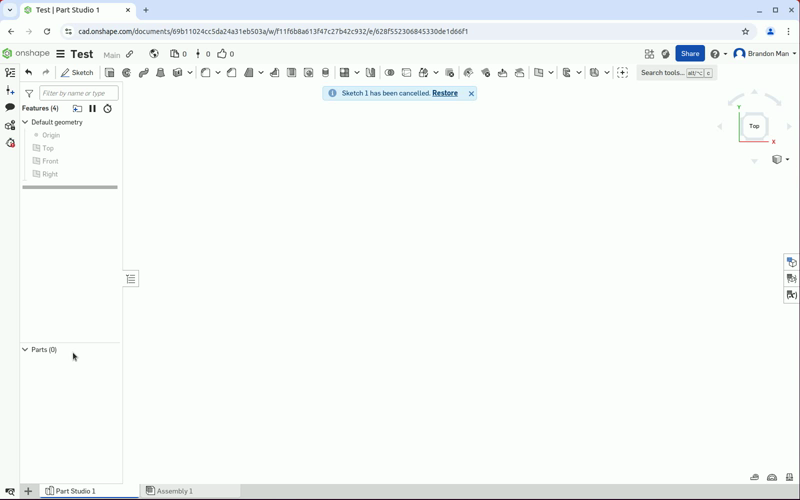
key(shift+p)
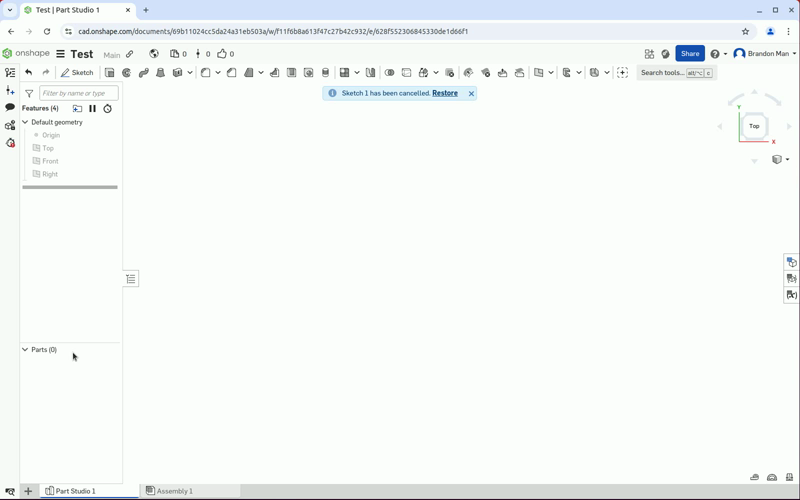
key(space)
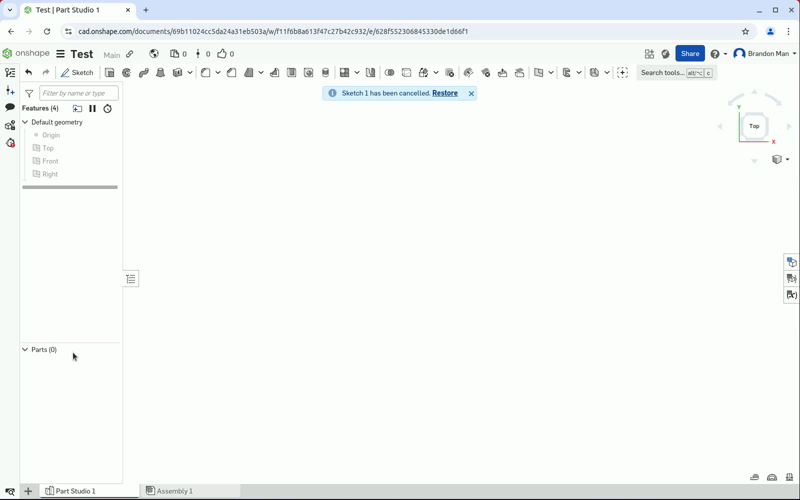
key_down(shift)
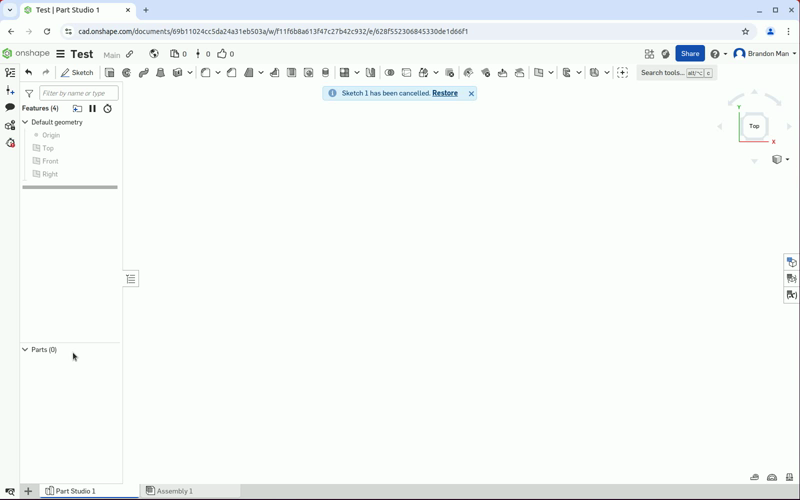
key(up)
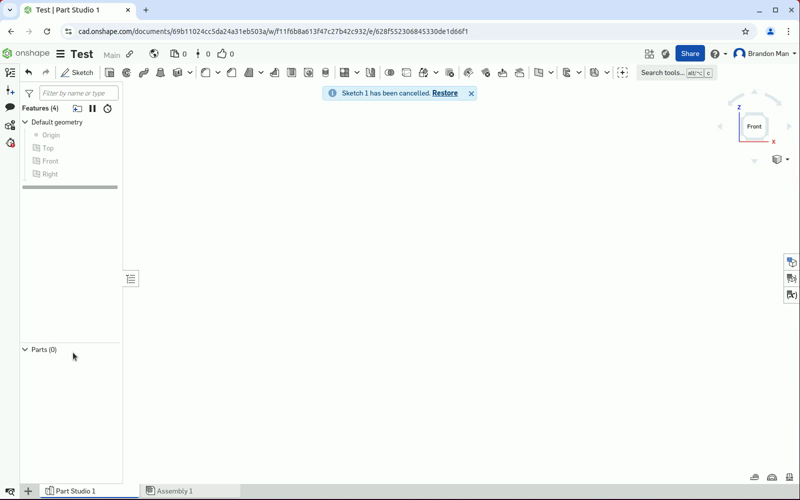
key_up(shift)
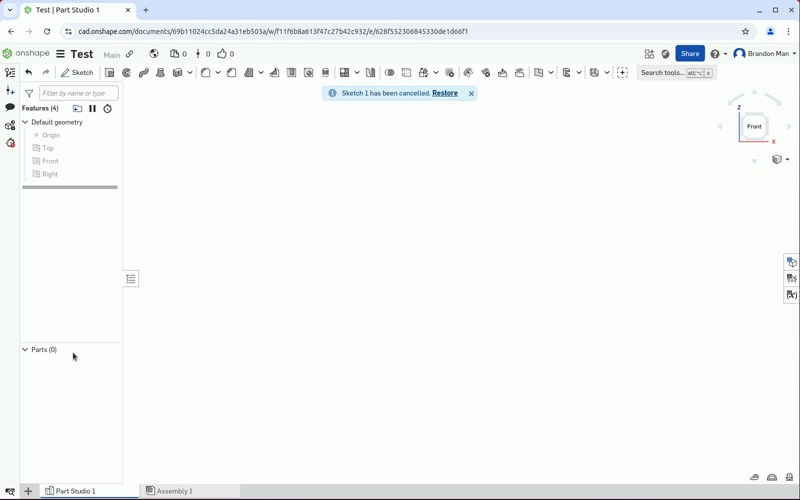
key(space)
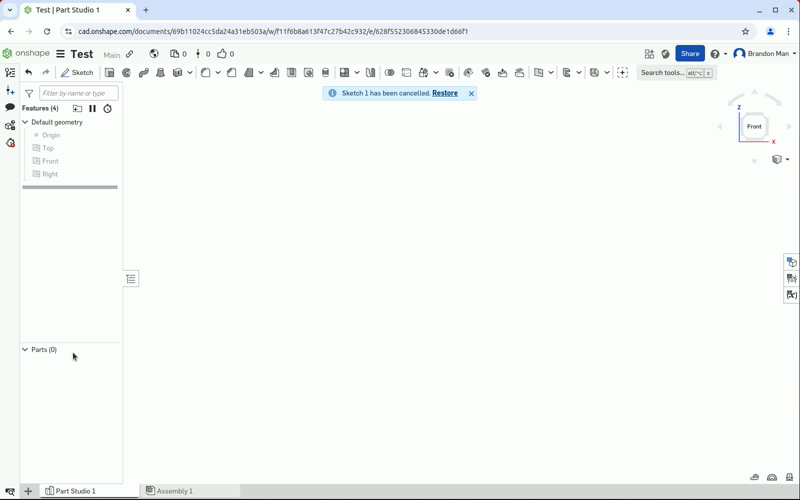
key_down(shift)
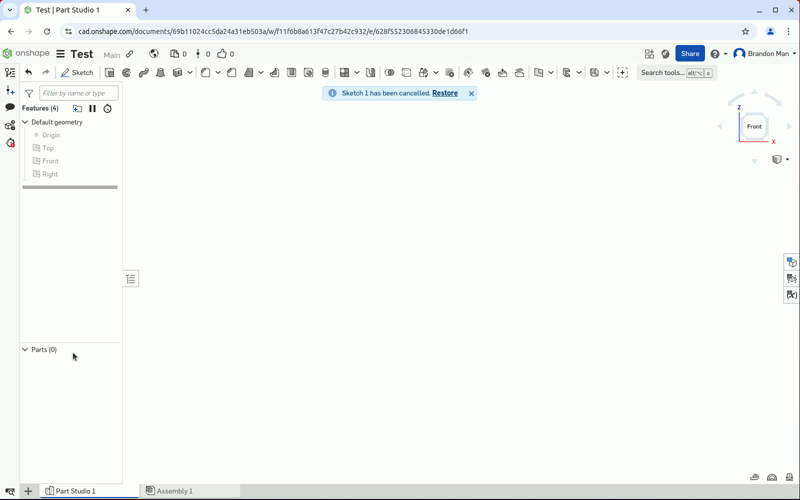
key(left)
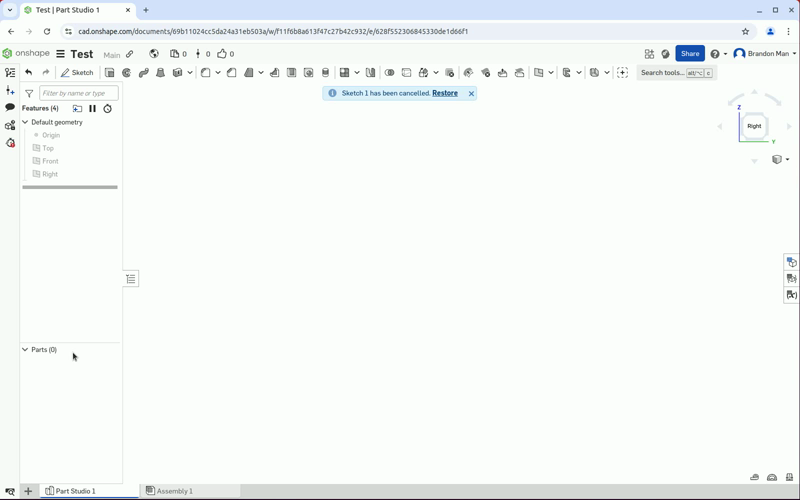
key_up(shift)
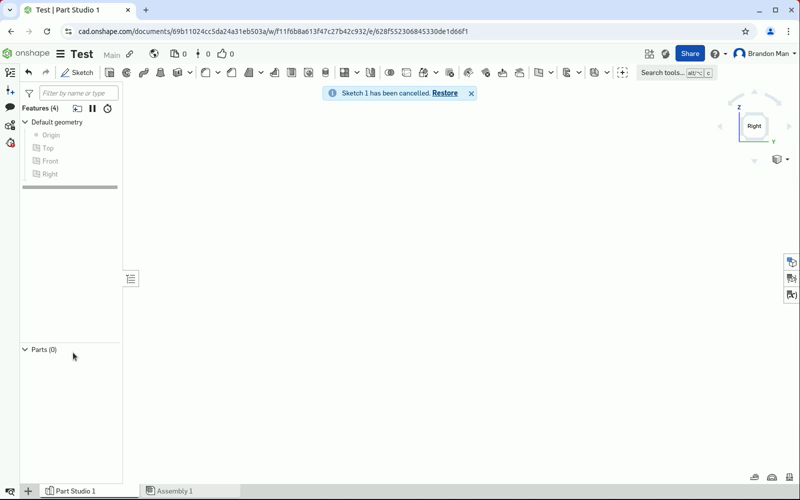
mouse_move(73, 352)
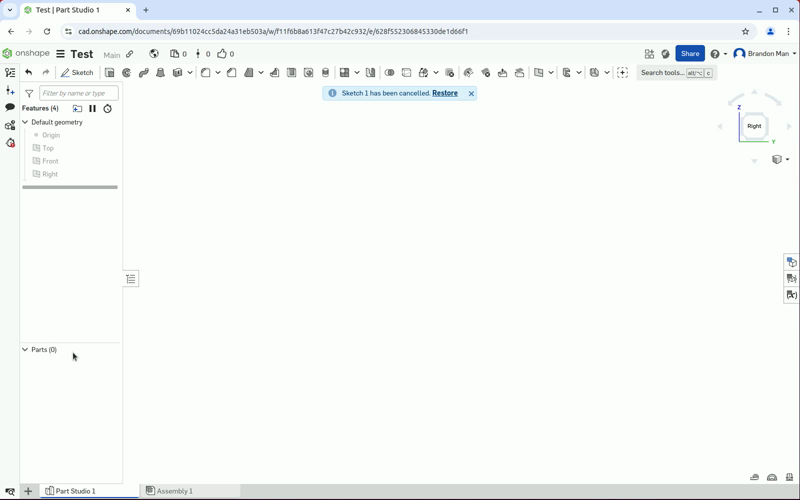
key(shift+y)
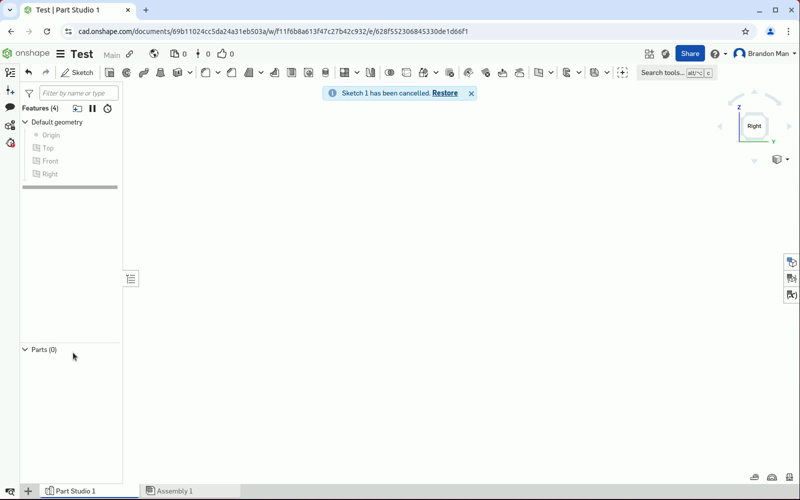
key(shift+s)
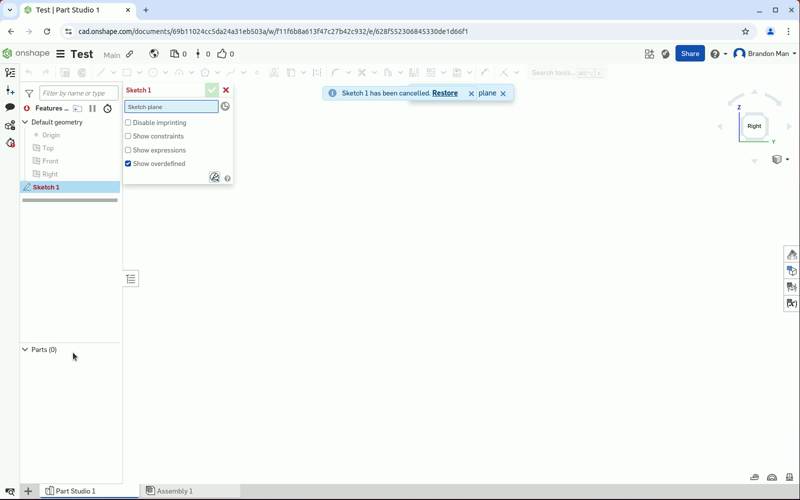
mouse_move(73, 176)
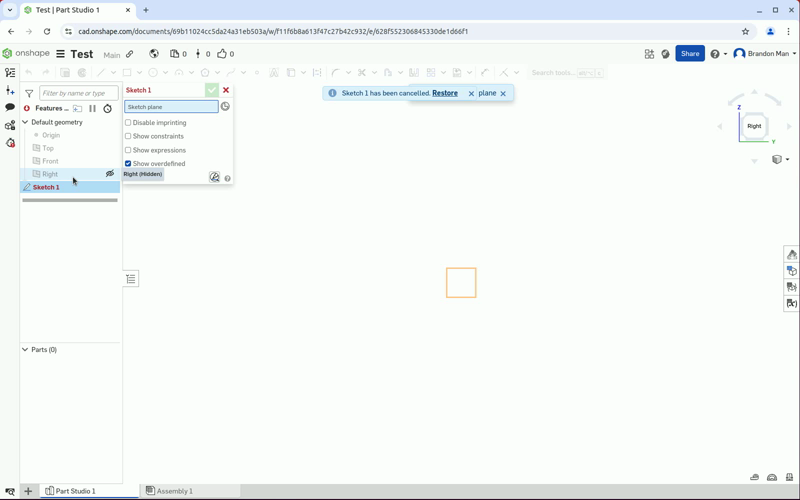
click(73, 176)
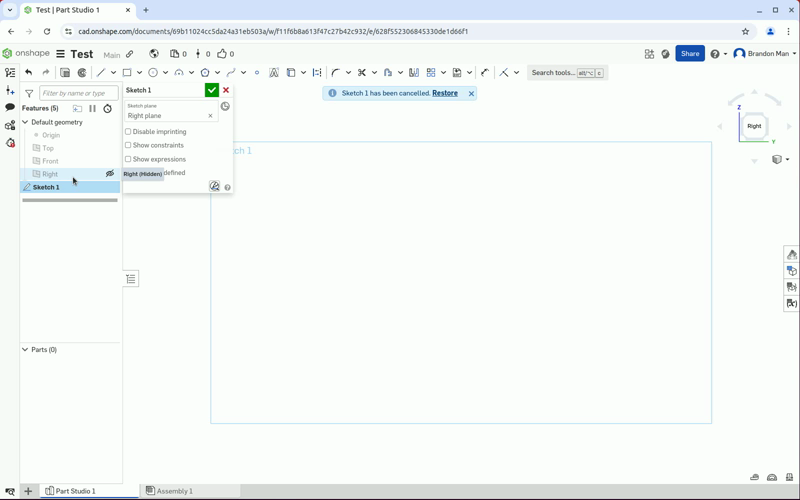
mouse_move(73, 352)
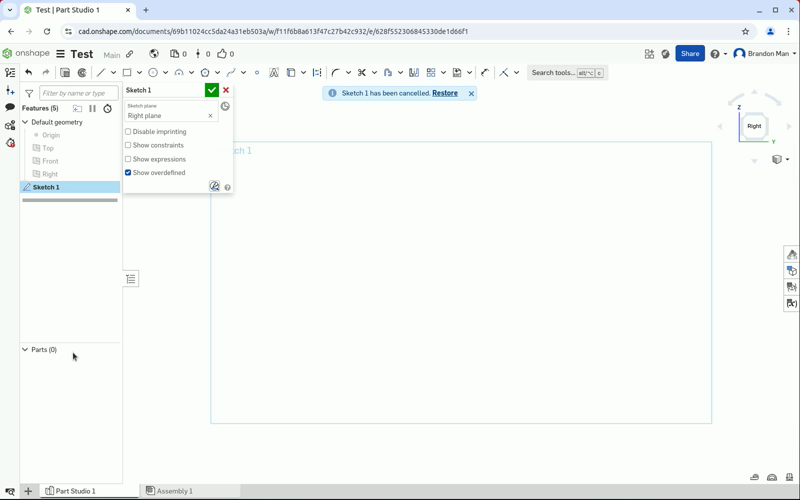
key(y)
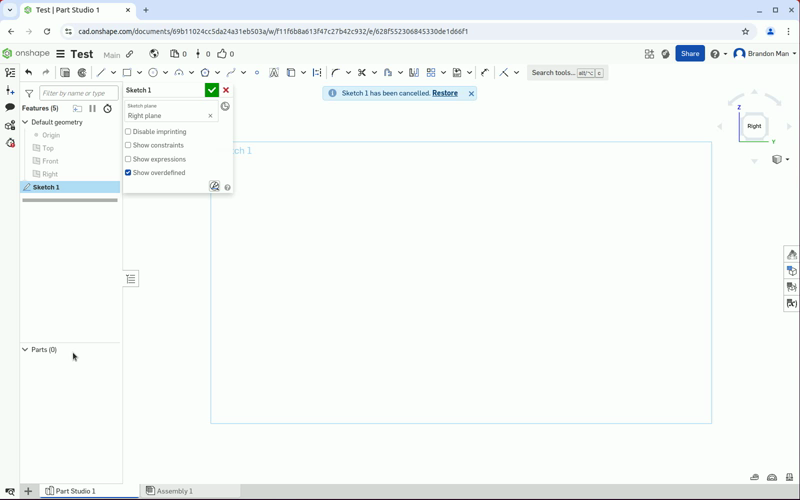
key(l)
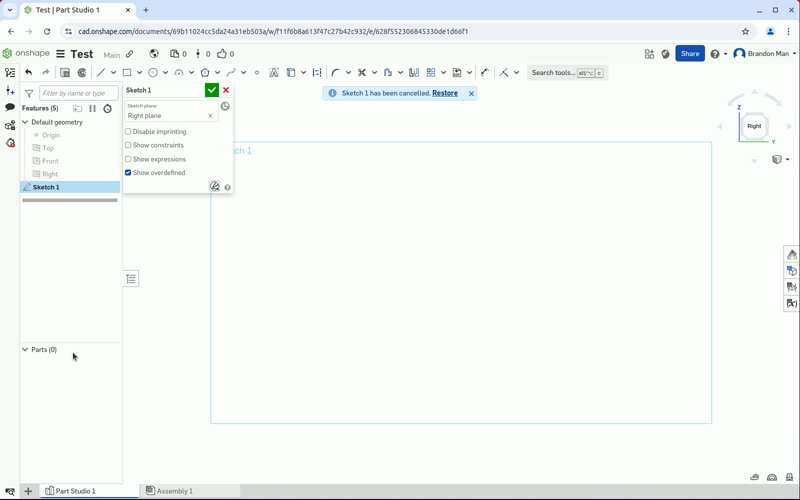
key_down(shift)
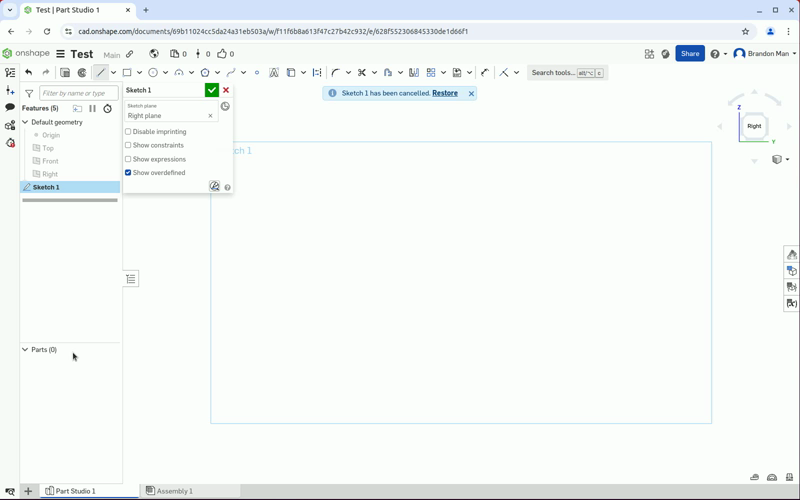
mouse_move(404, 282)
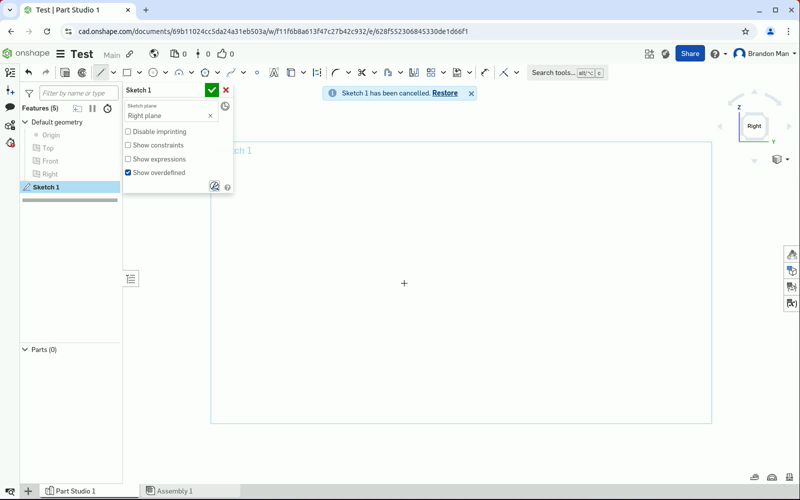
click(404, 282)
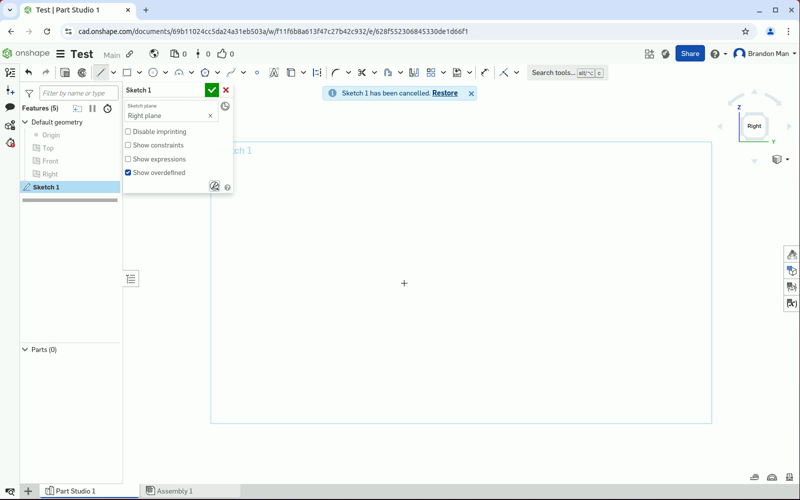
key_up(shift)
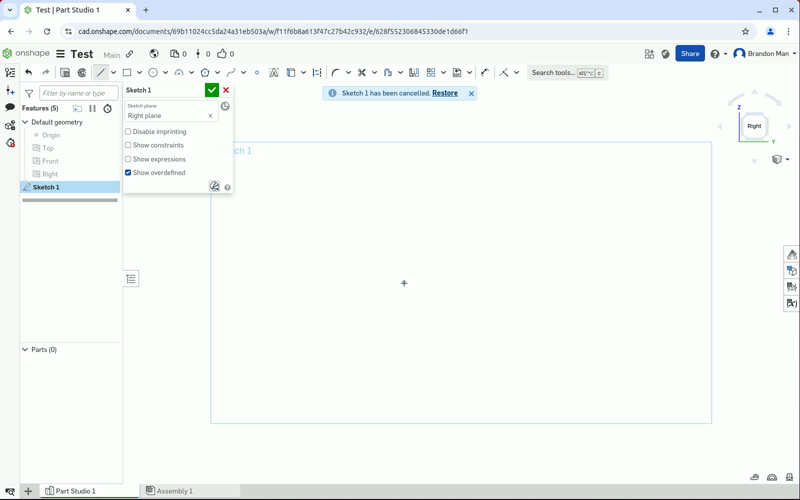
key_down(shift)
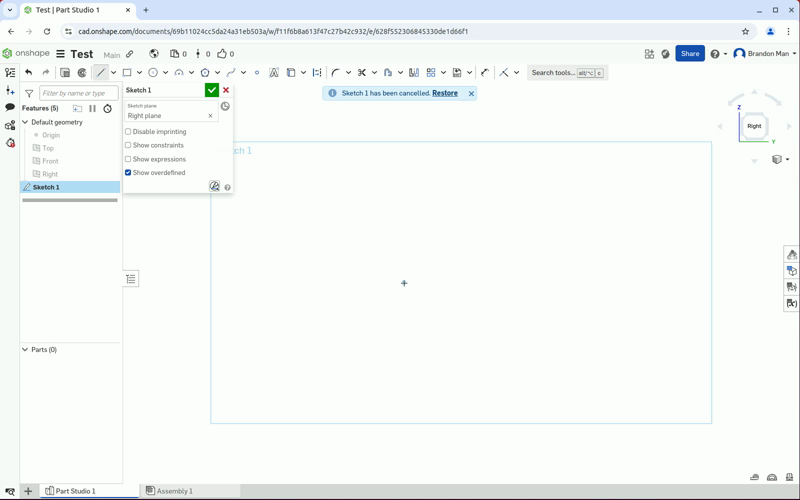
mouse_move(434, 282)
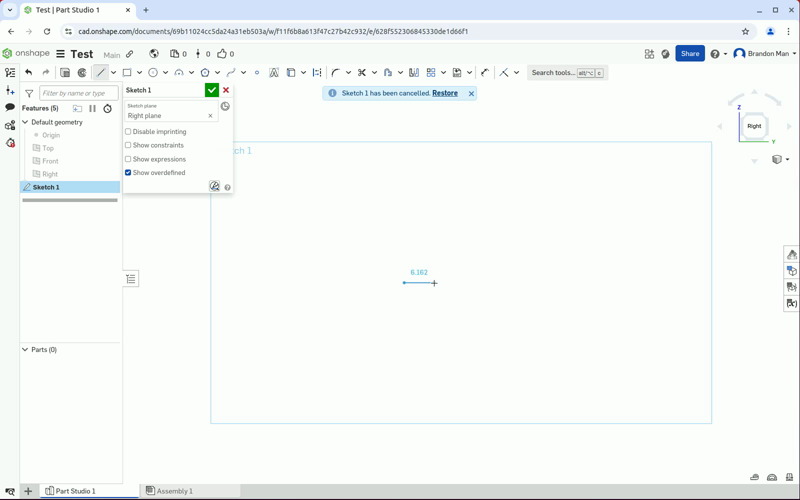
mouse_move(461, 282)
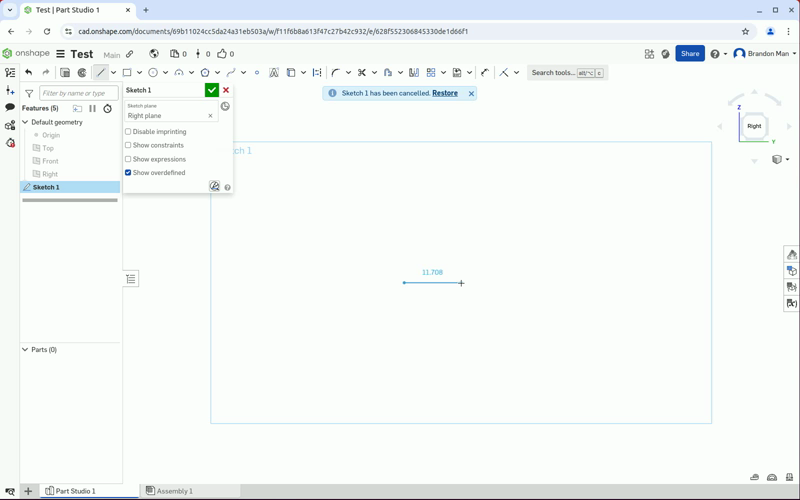
click(461, 282)
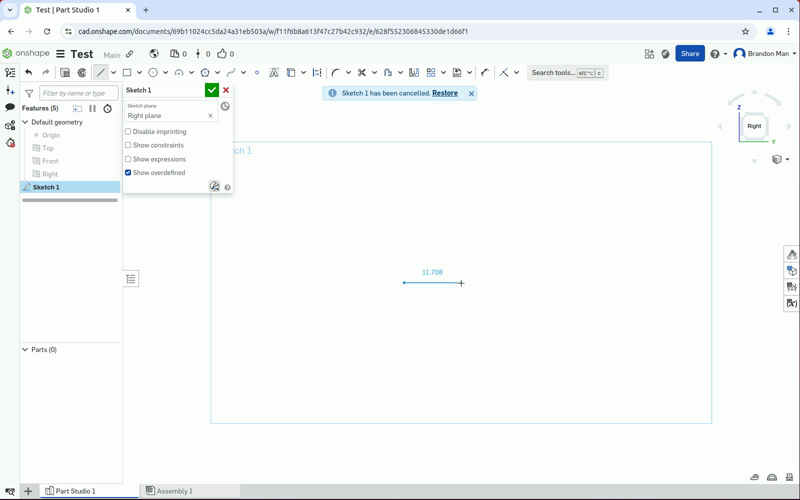
key_up(shift)
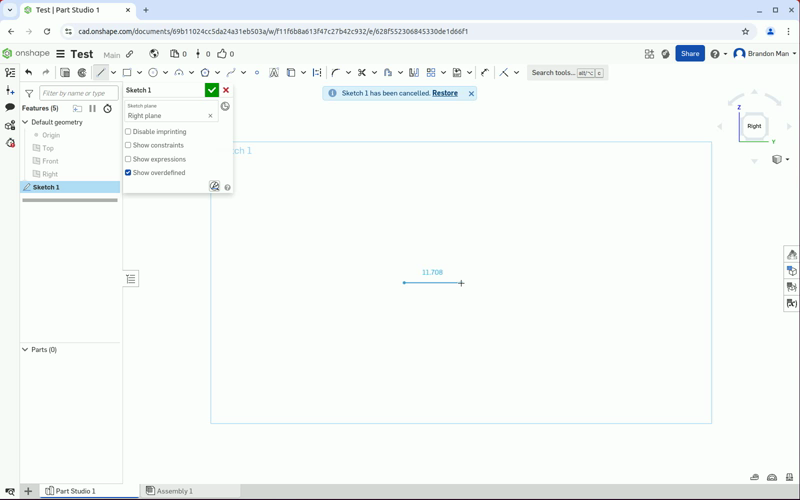
key_down(shift)
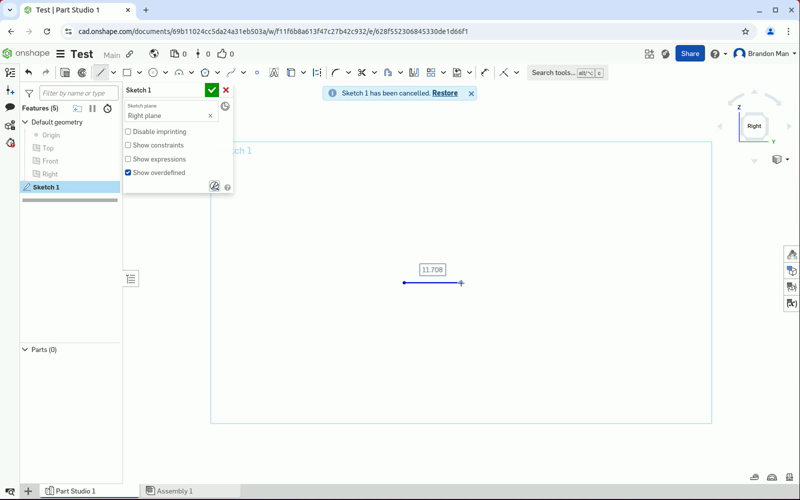
mouse_move(461, 170)
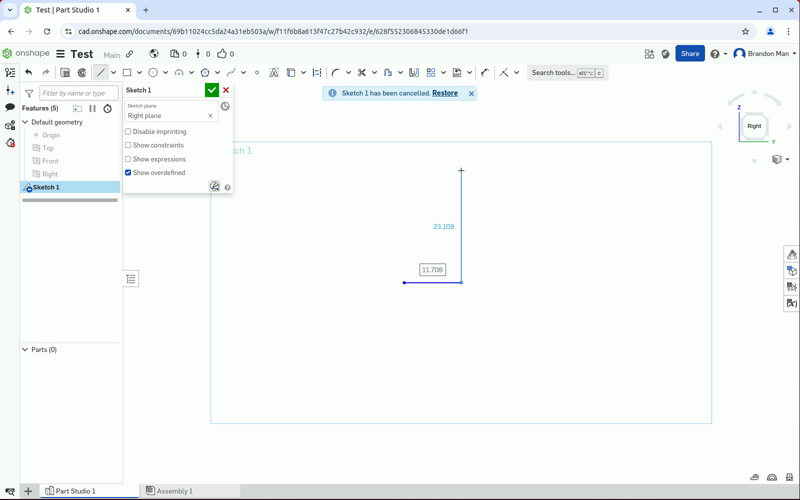
click(461, 170)
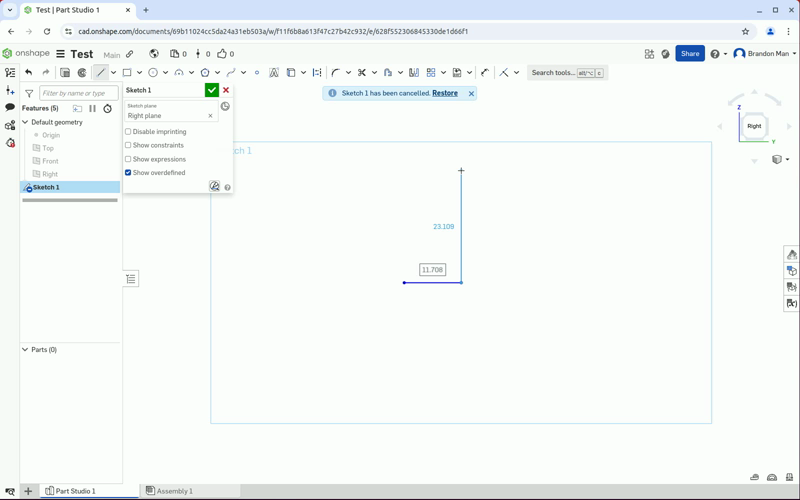
key_up(shift)
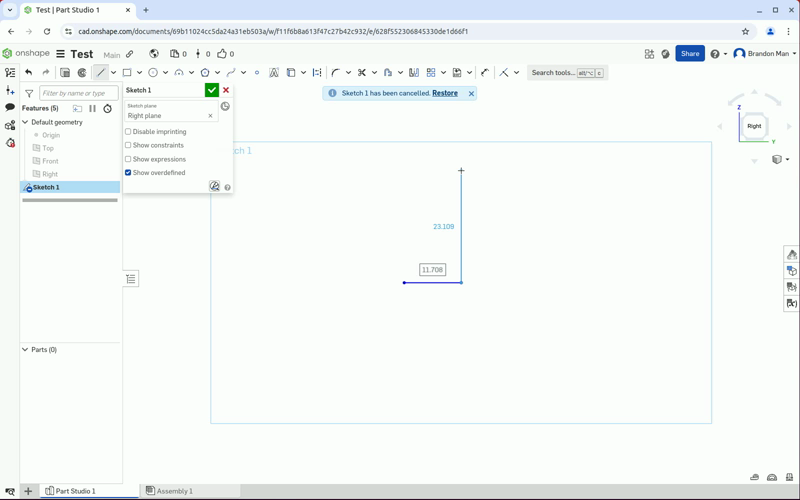
key_down(shift)
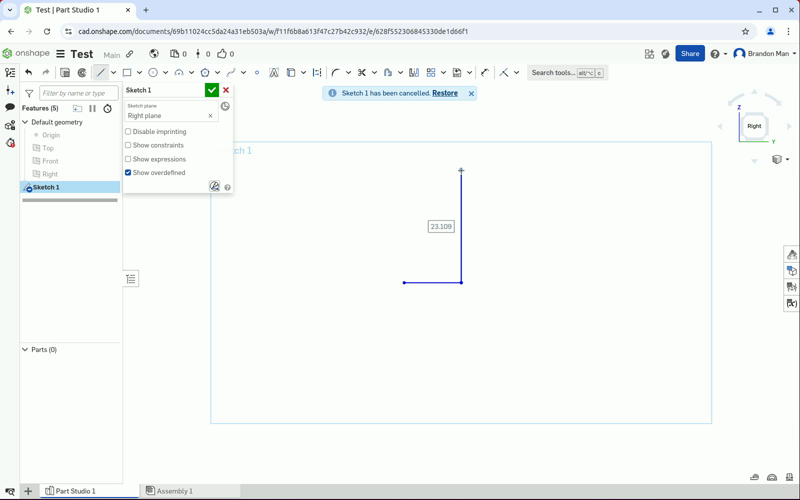
mouse_move(491, 170)
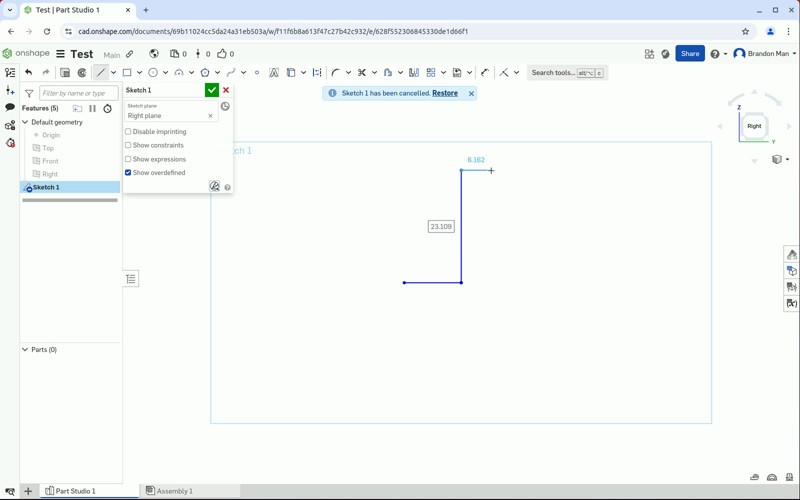
mouse_move(404, 170)
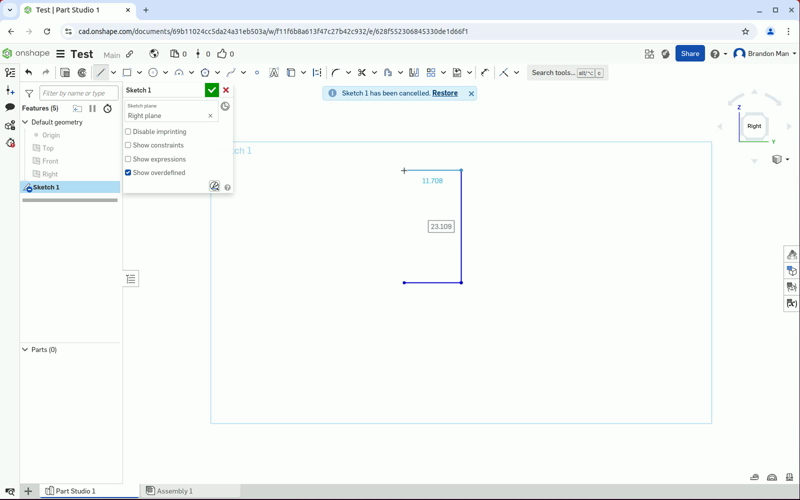
click(404, 170)
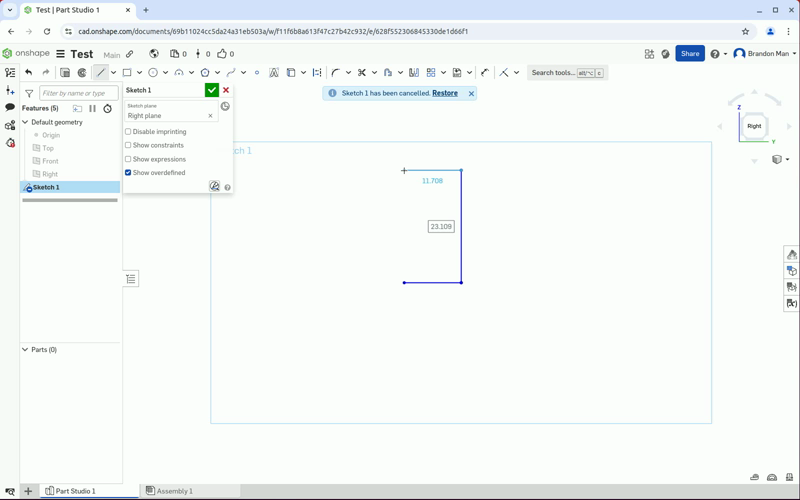
key_up(shift)
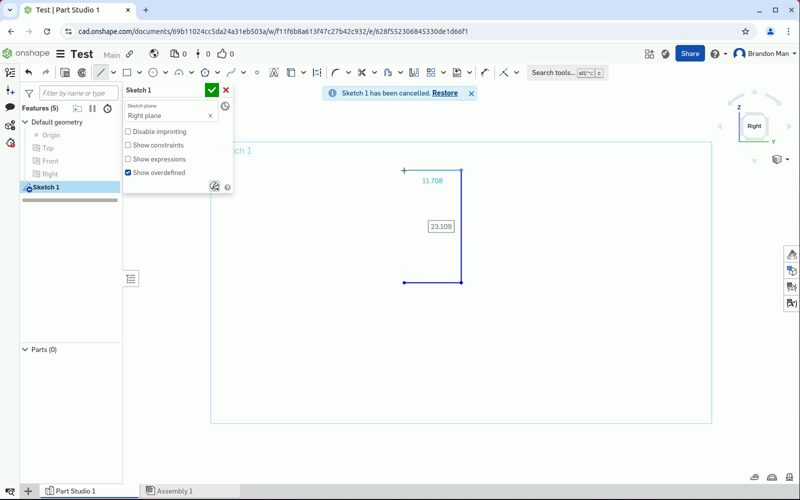
key_down(shift)
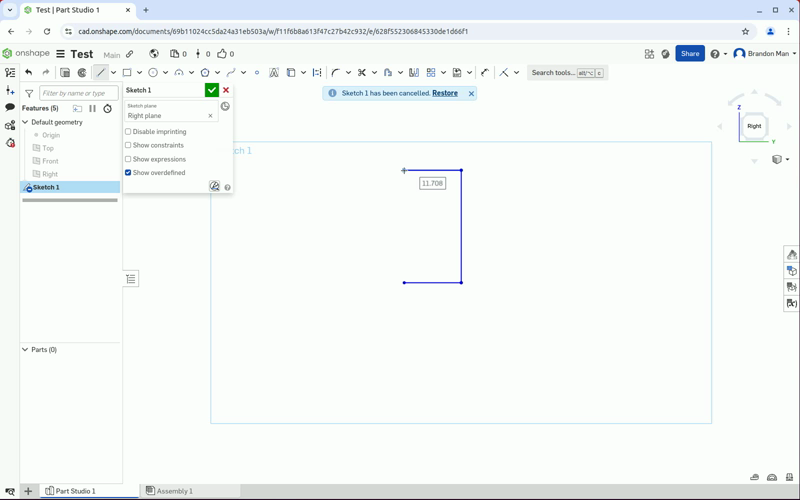
mouse_move(404, 282)
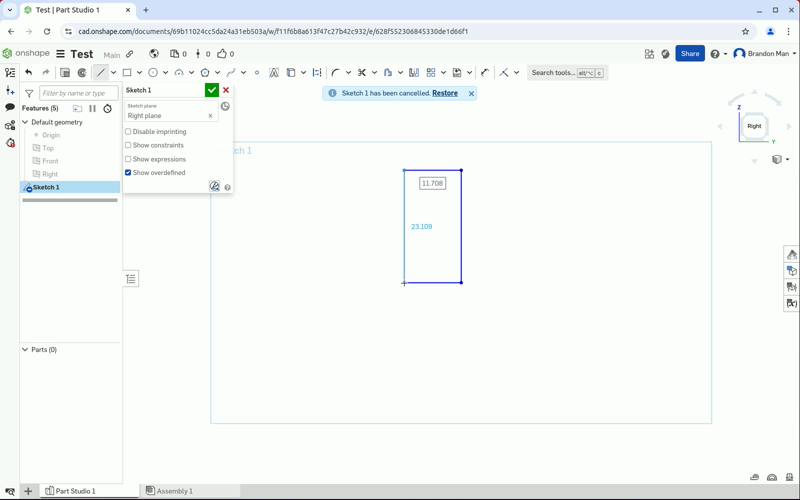
key_up(shift)
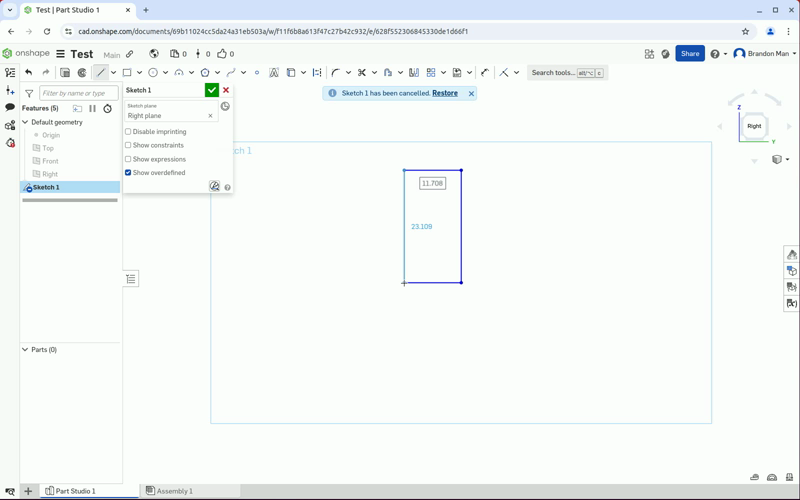
click(404, 282)
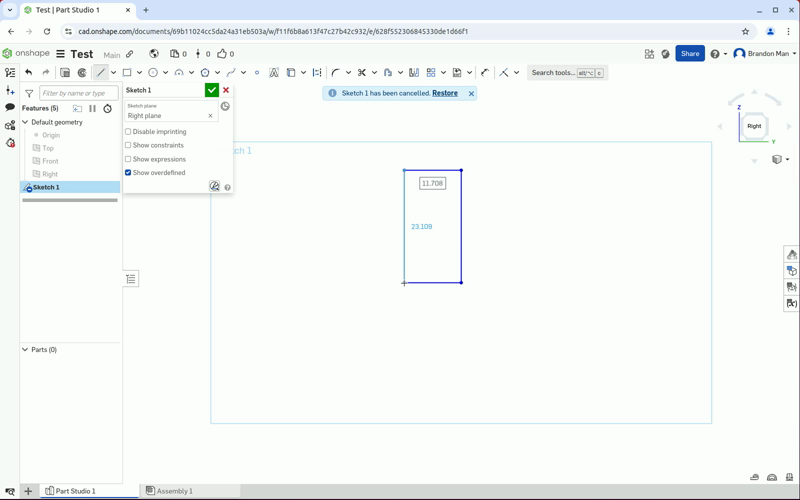
key(esc)
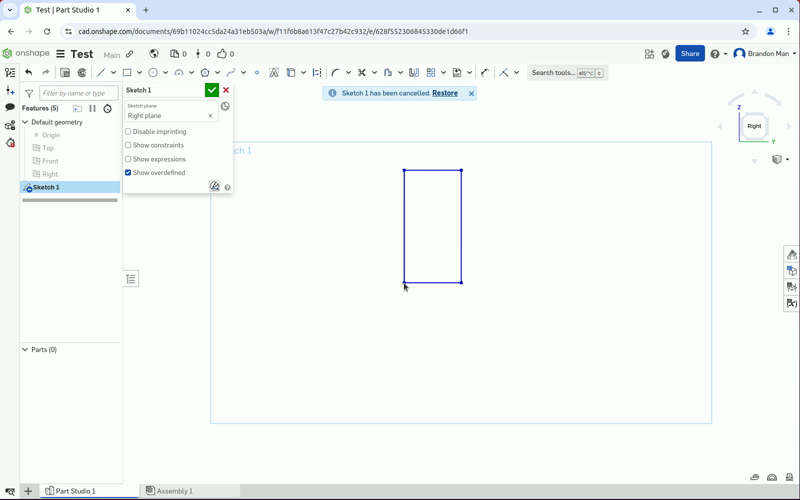
mouse_move(427, 225)
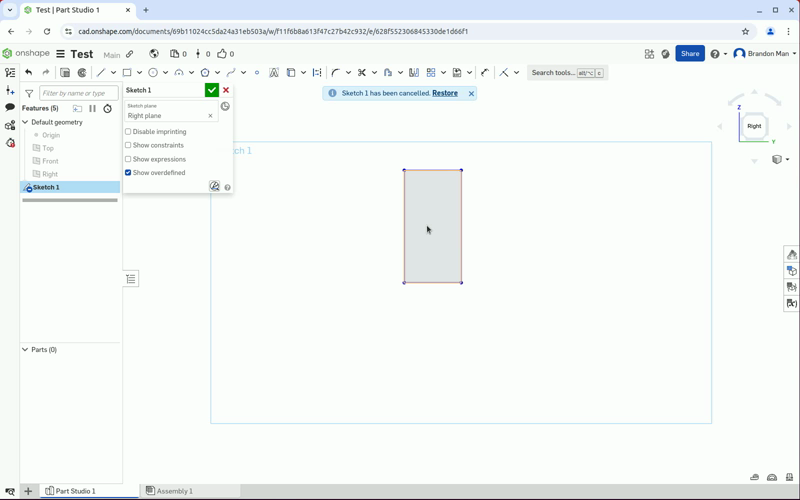
click(427, 225)
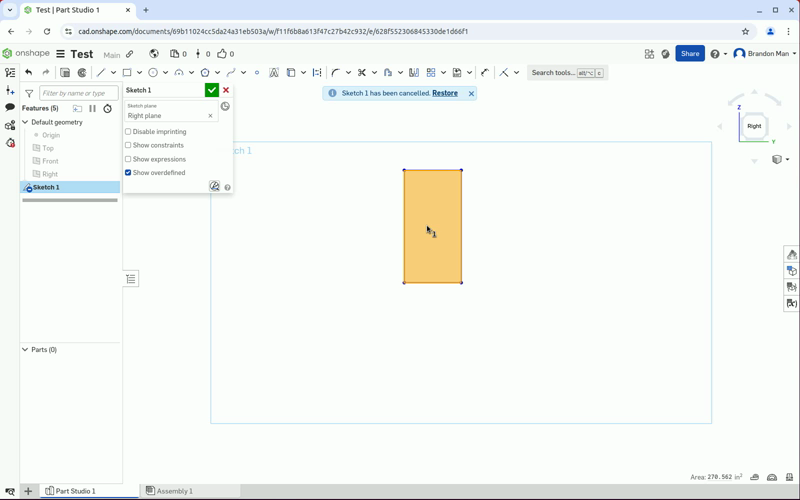
mouse_move(73, 352)
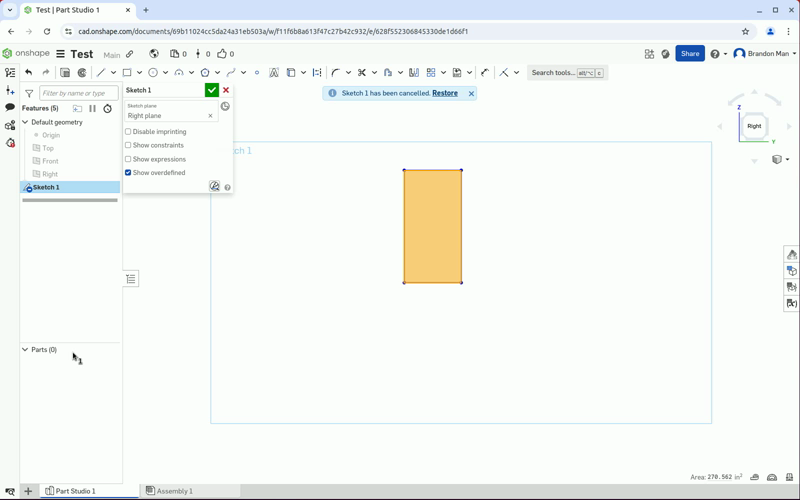
key(shift+y)
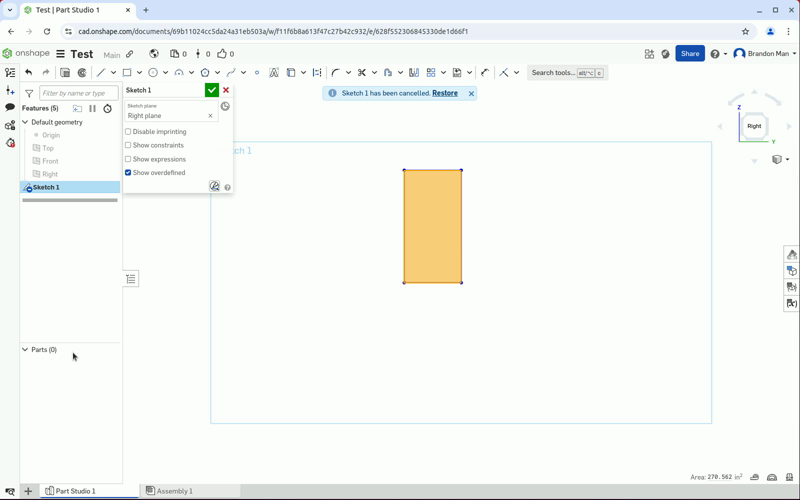
key(shift+e)
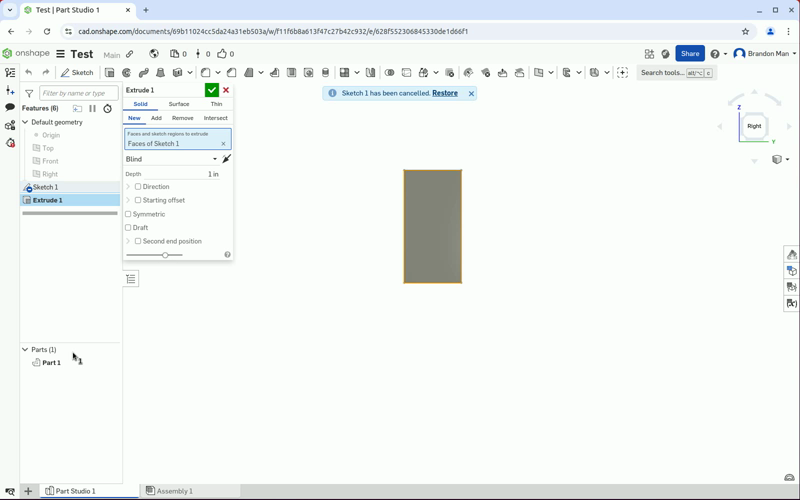
mouse_move(143, 106)
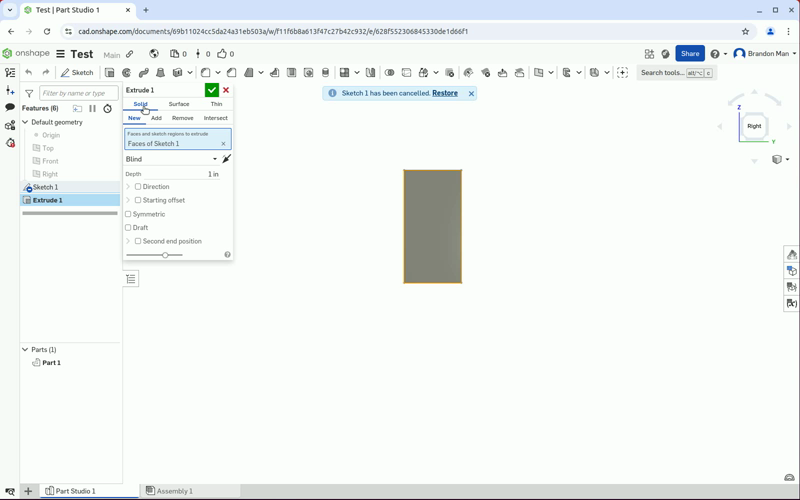
click(143, 106)
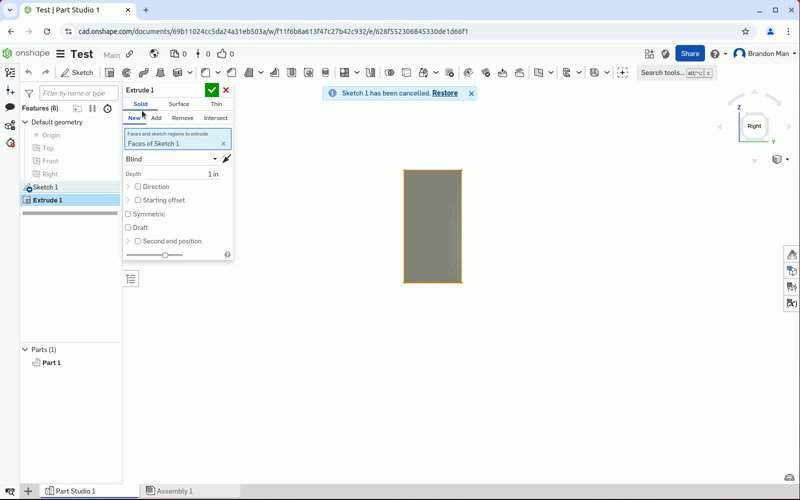
mouse_move(137, 120)
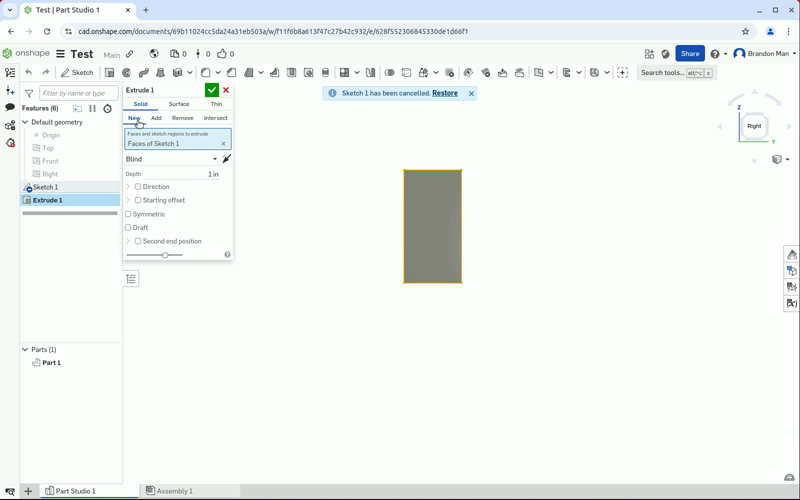
click(137, 120)
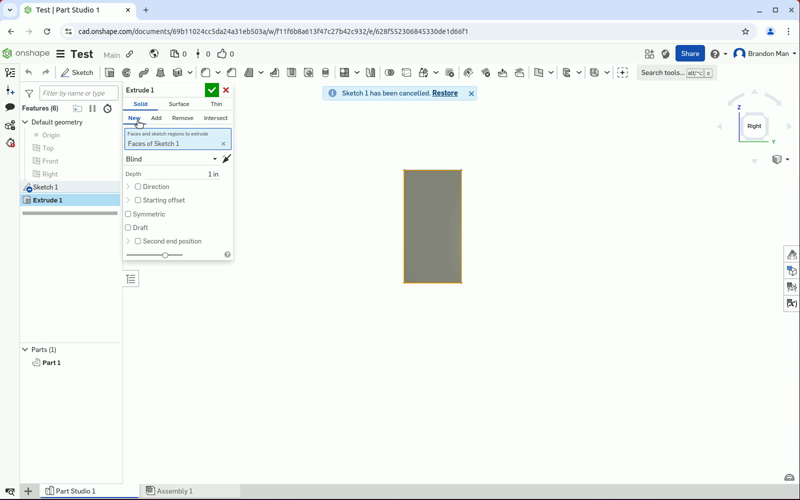
key(tab, 4)
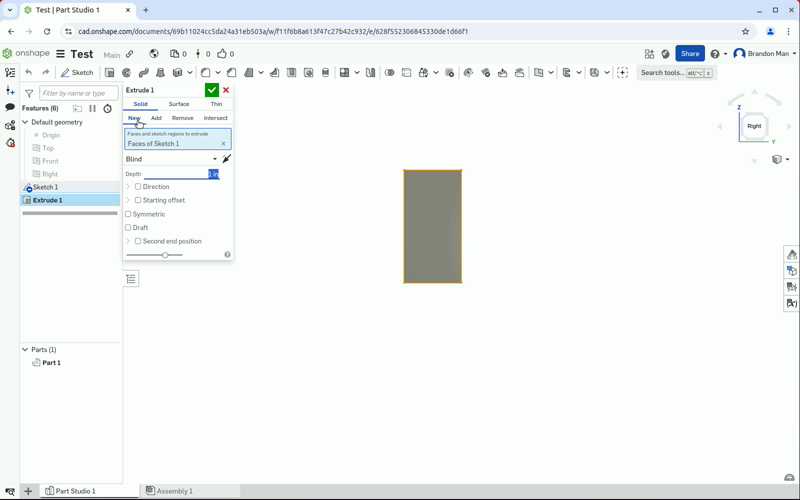
text(-0.241)
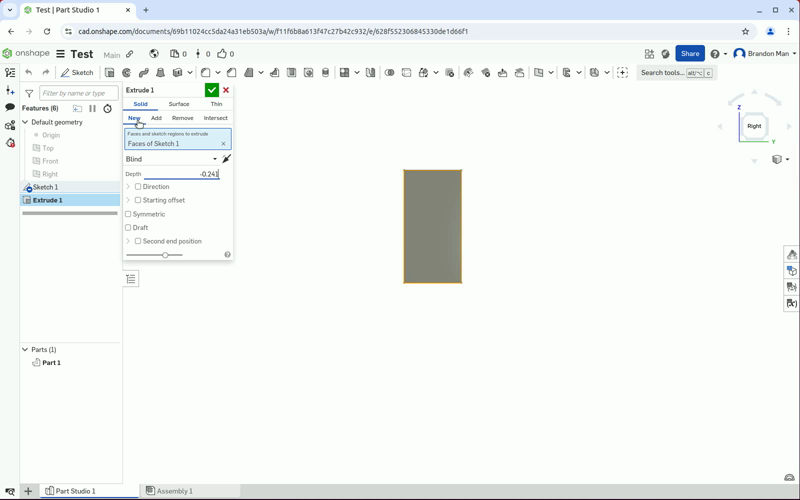
key(enter)
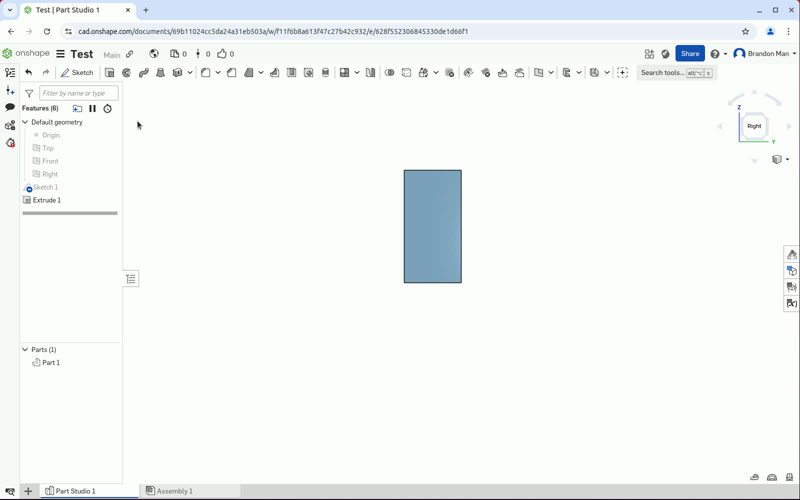
key(shift+h)
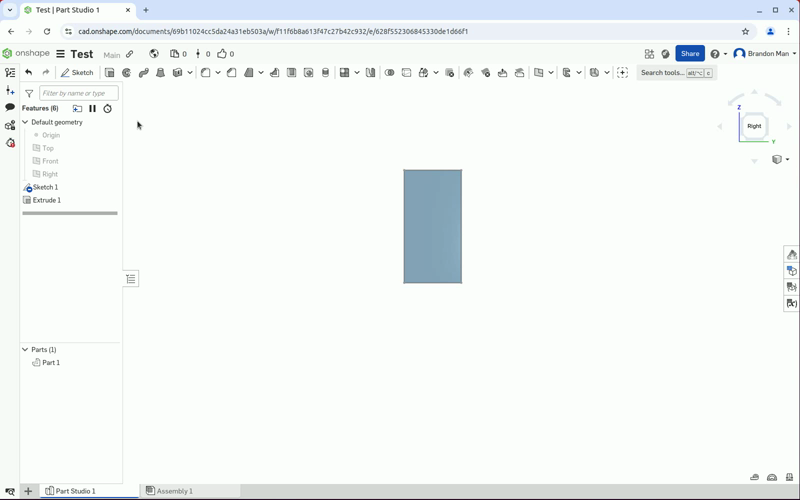
key(shift+h)
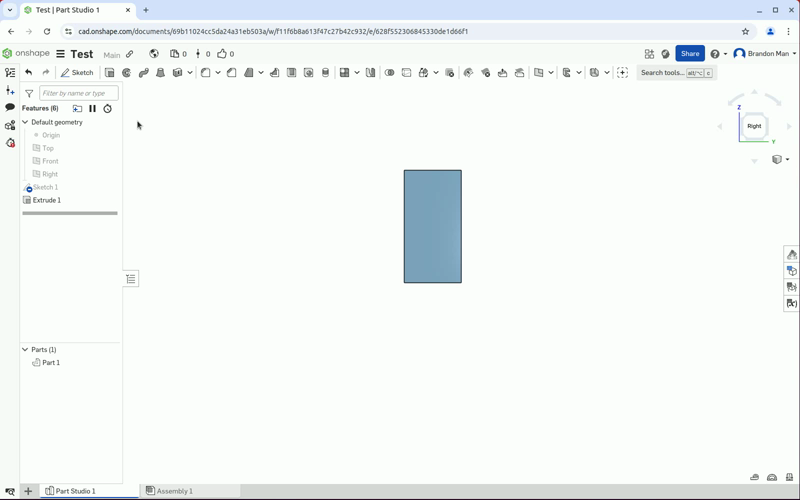
mouse_move(73, 189)
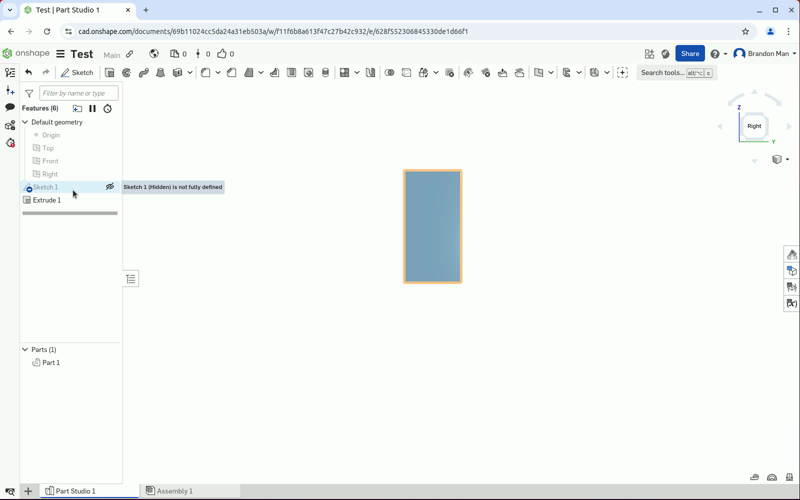
click(73, 189)
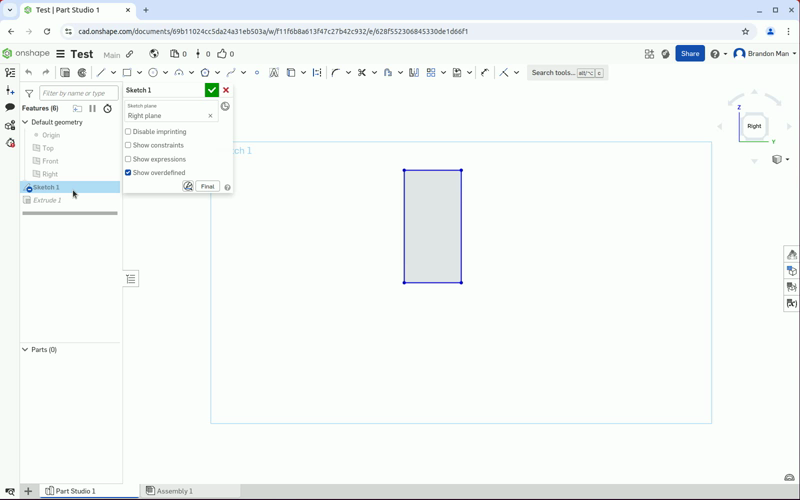
mouse_move(229, 92)
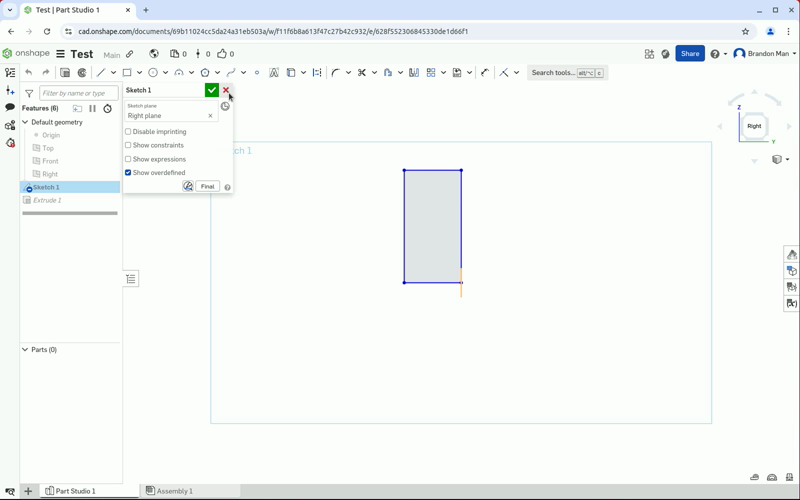
click(229, 92)
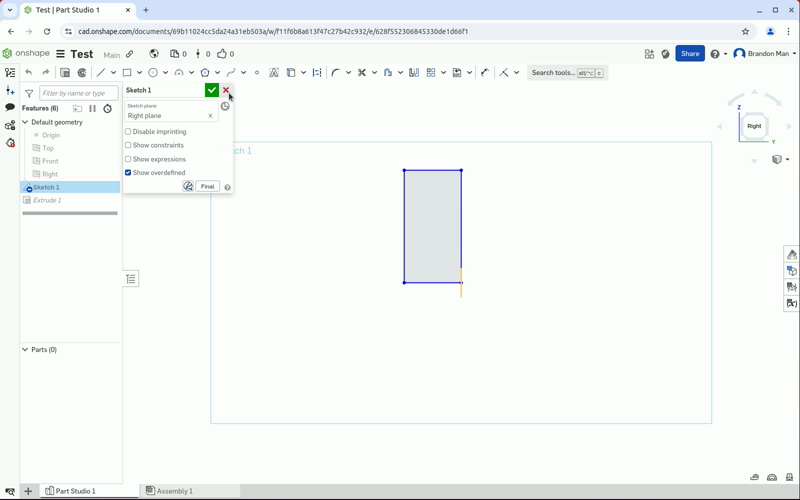
key(shift+s)
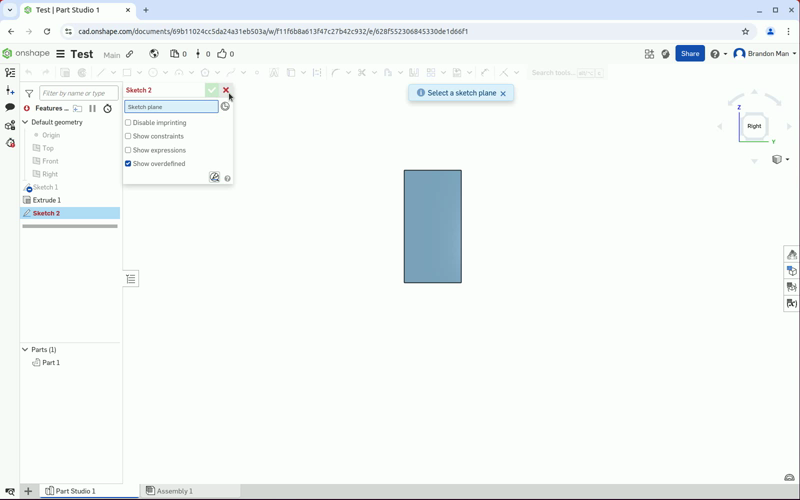
mouse_move(73, 176)
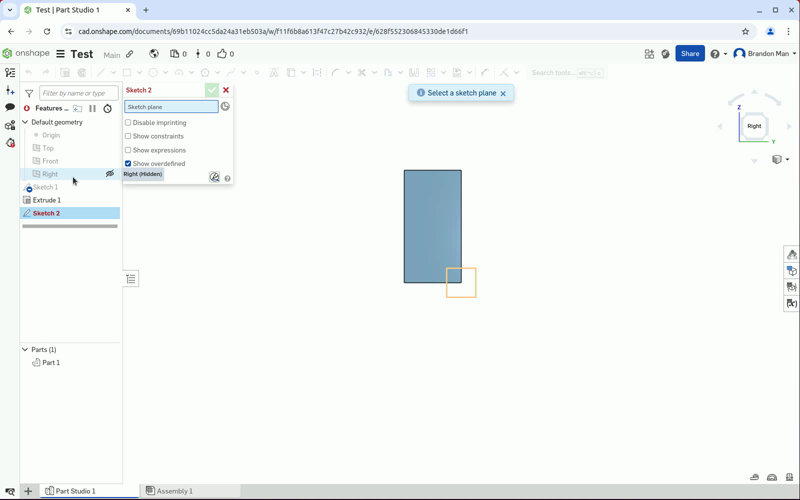
click(73, 176)
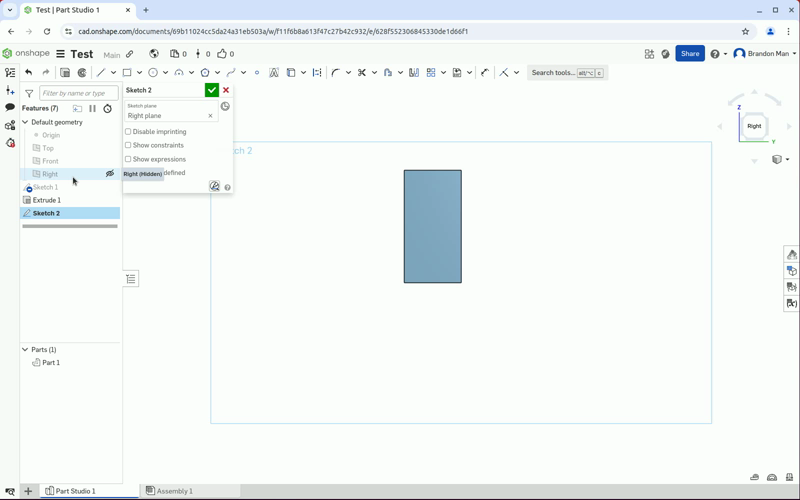
mouse_move(73, 352)
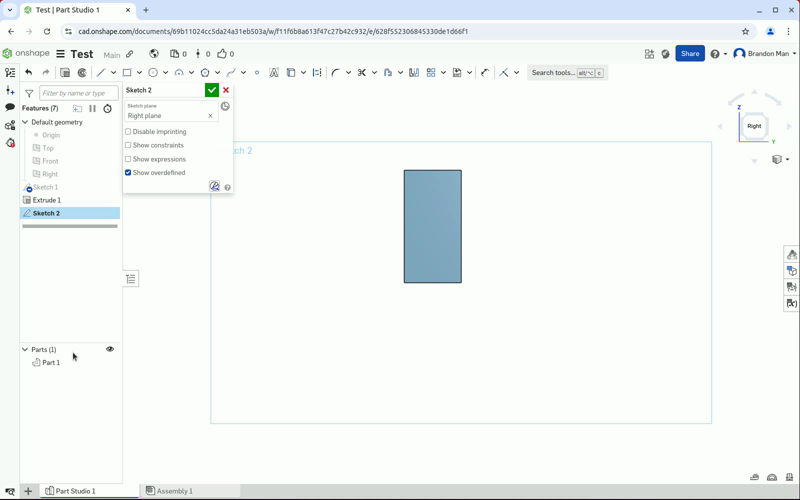
key(y)
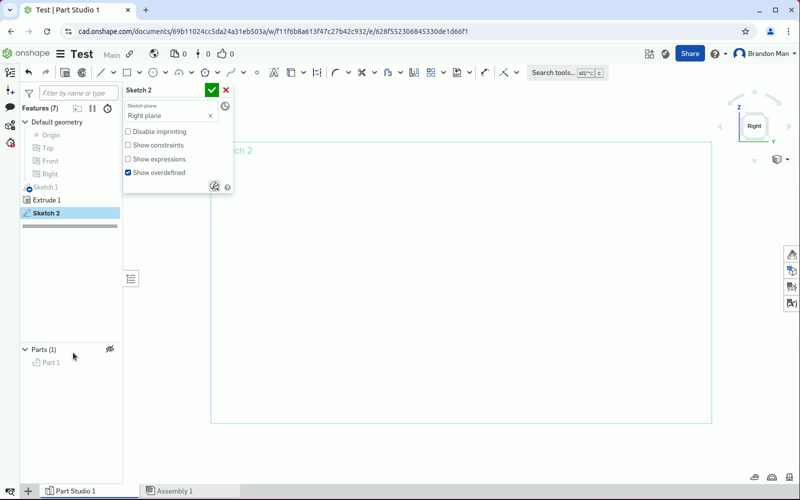
key(l)
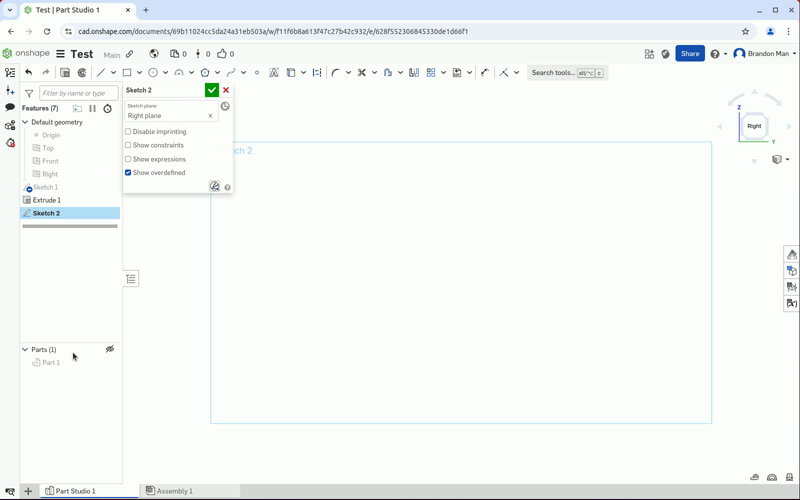
key_down(shift)
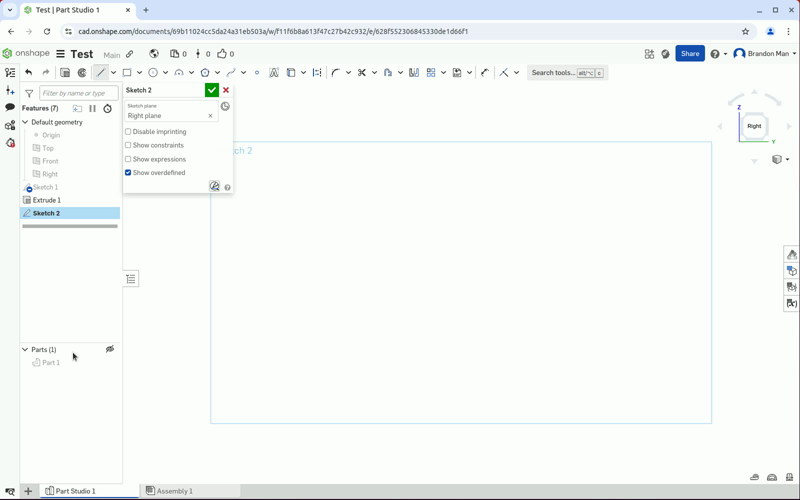
mouse_move(460, 282)
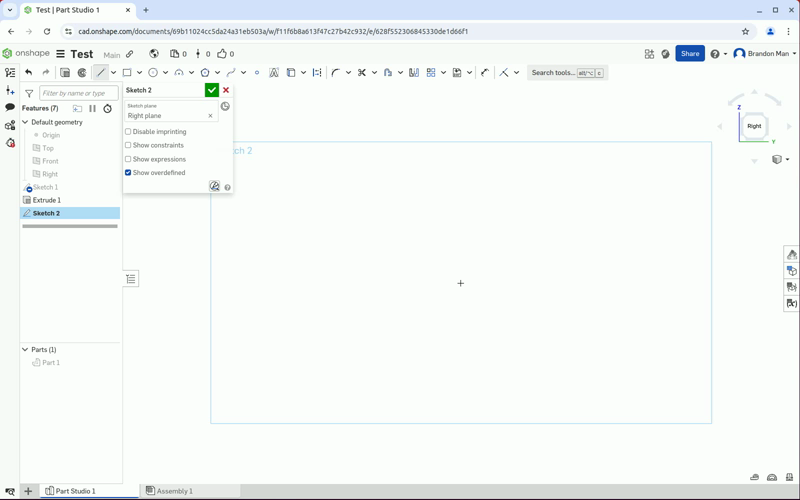
click(460, 282)
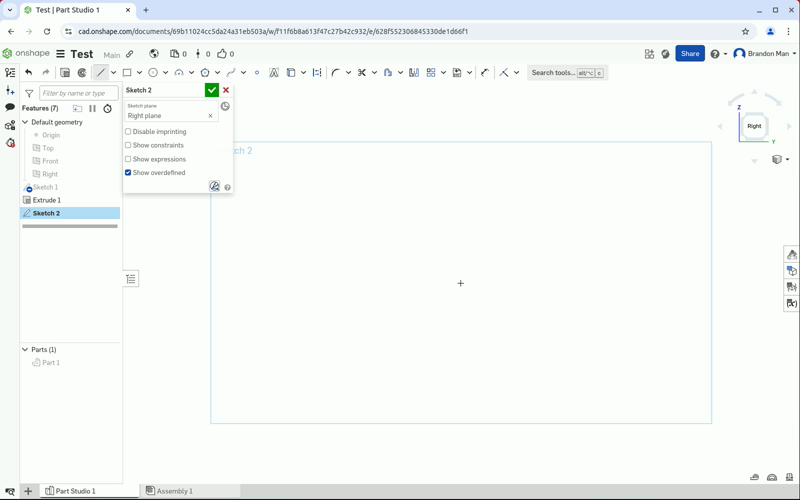
key_up(shift)
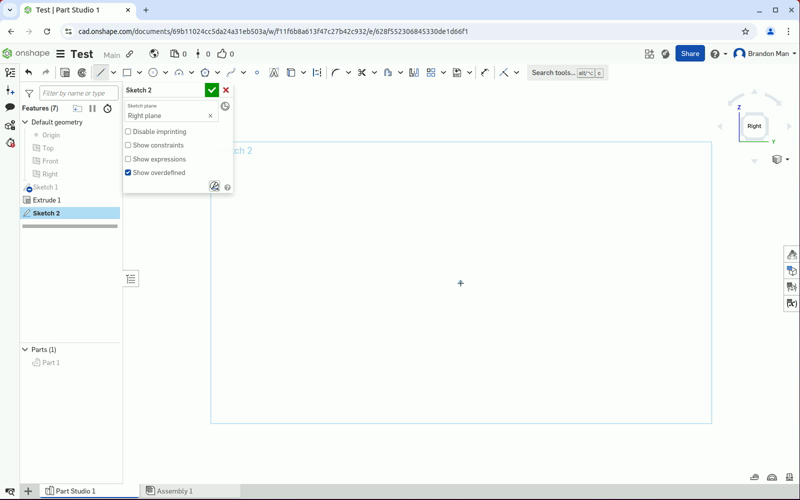
key_down(shift)
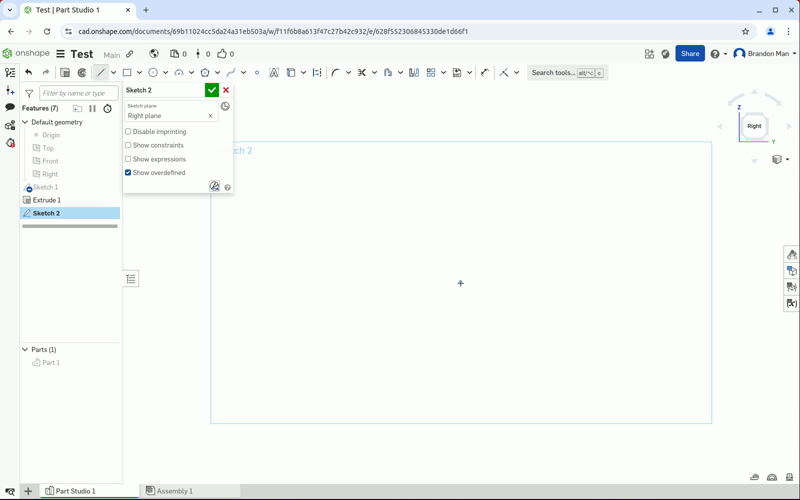
mouse_move(490, 282)
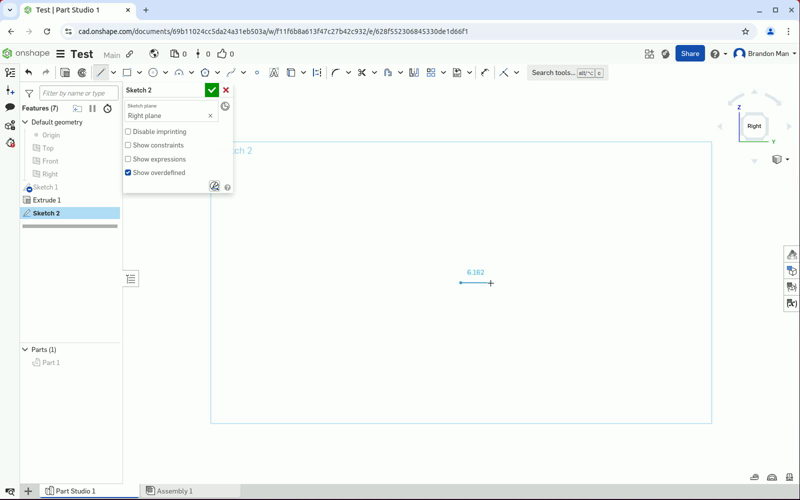
mouse_move(517, 282)
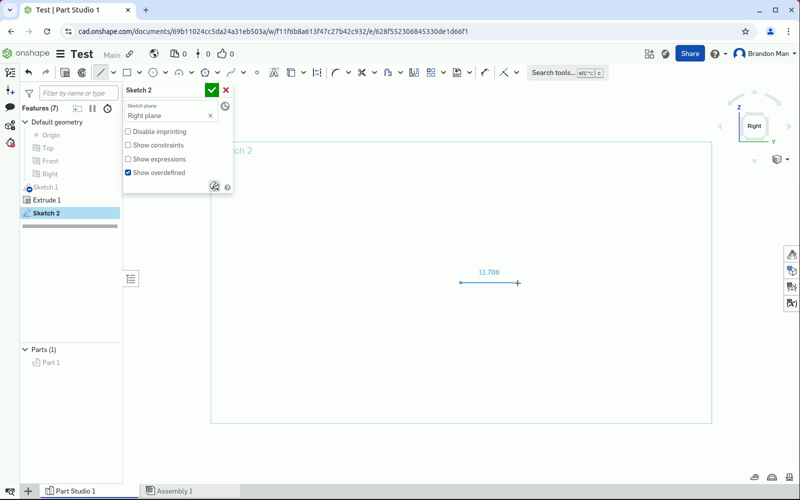
click(517, 282)
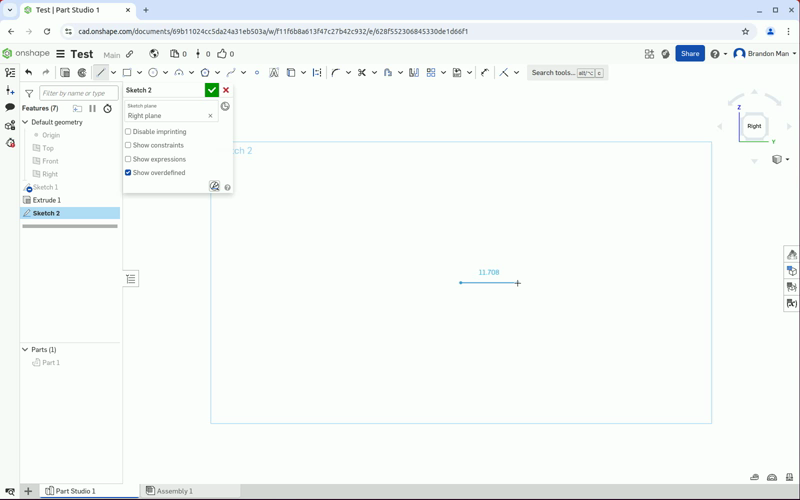
key_up(shift)
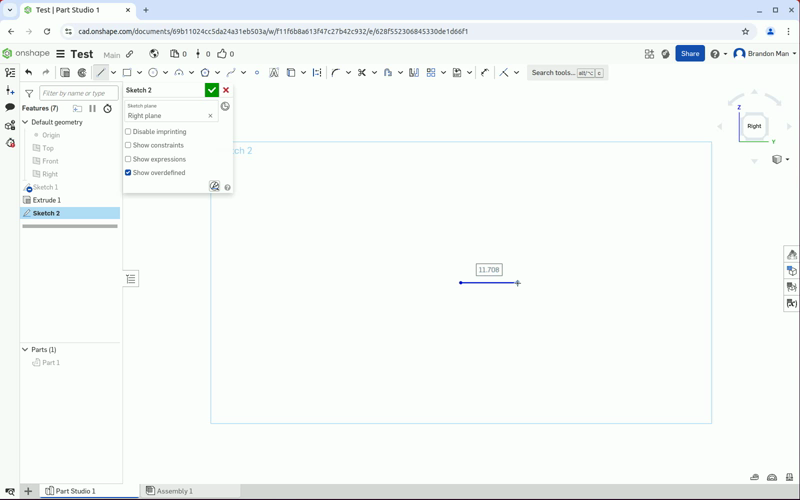
key_down(shift)
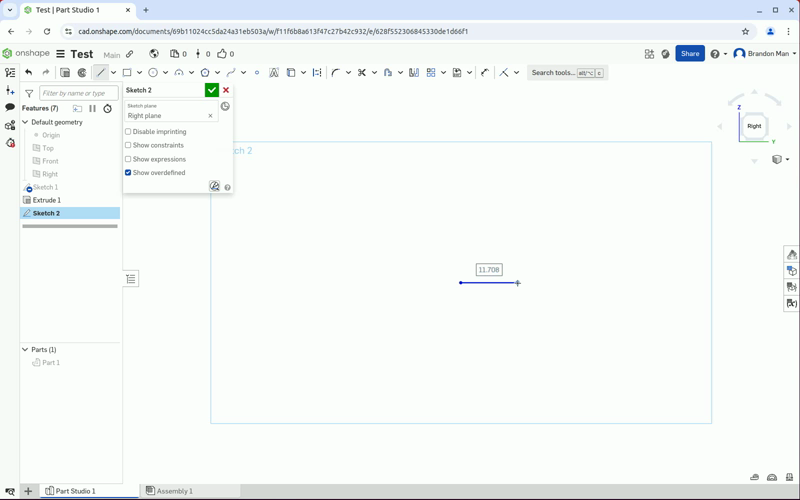
mouse_move(517, 170)
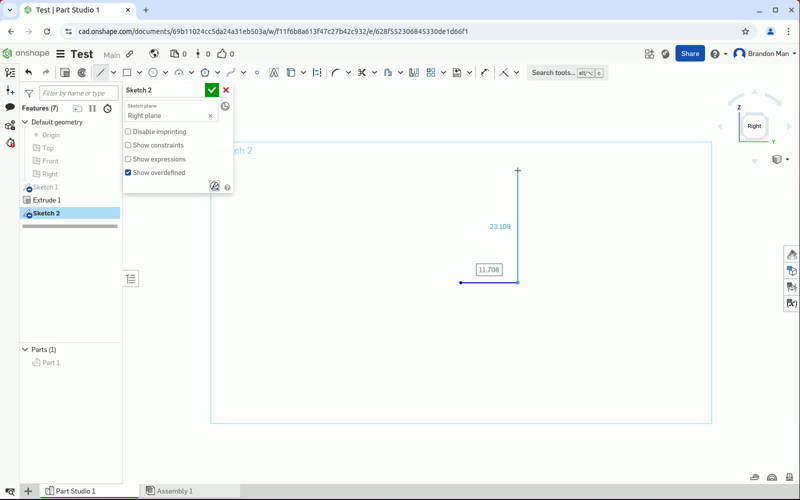
click(517, 170)
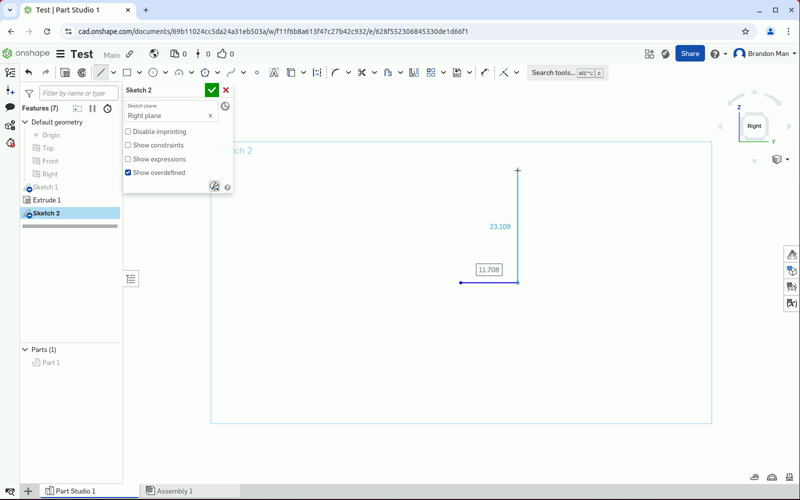
key_up(shift)
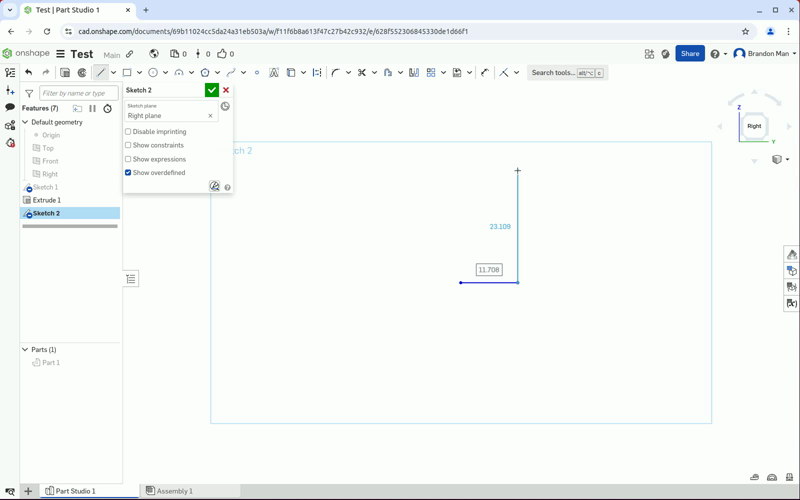
key_down(shift)
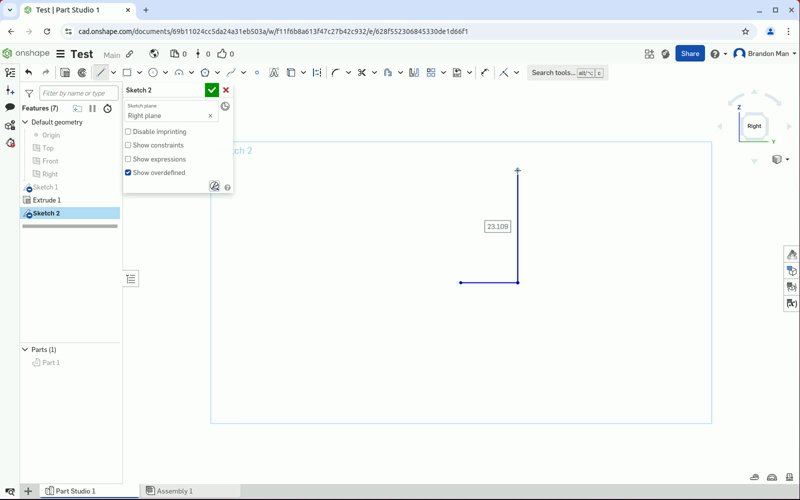
mouse_move(547, 170)
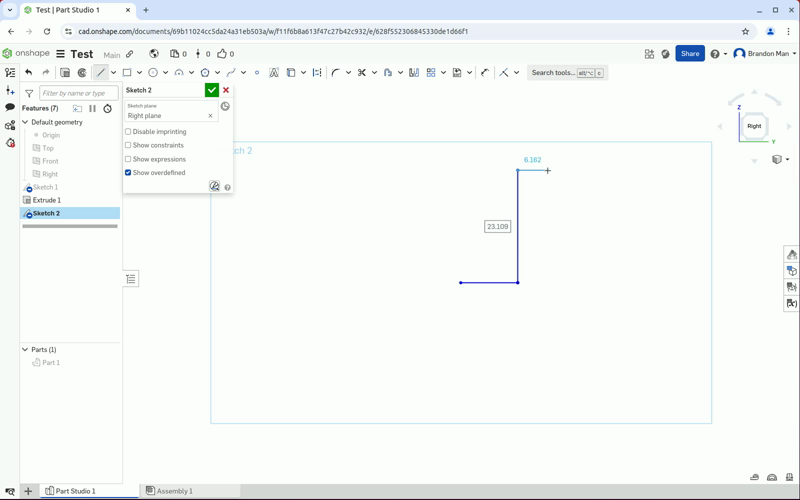
mouse_move(460, 170)
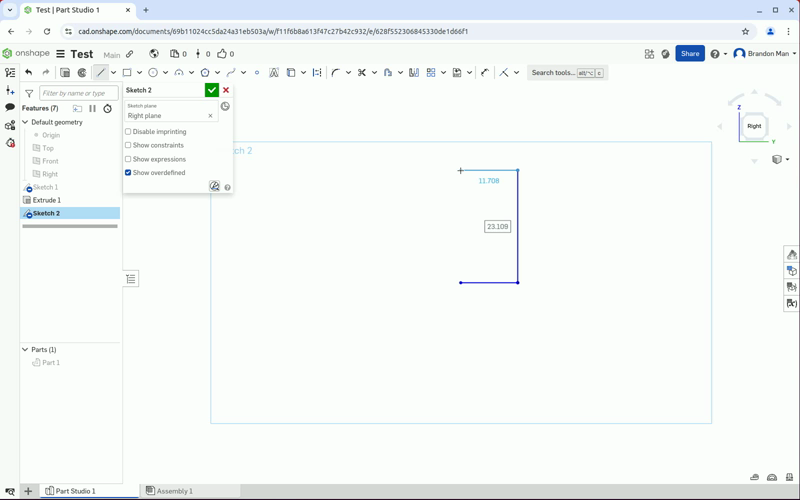
click(460, 170)
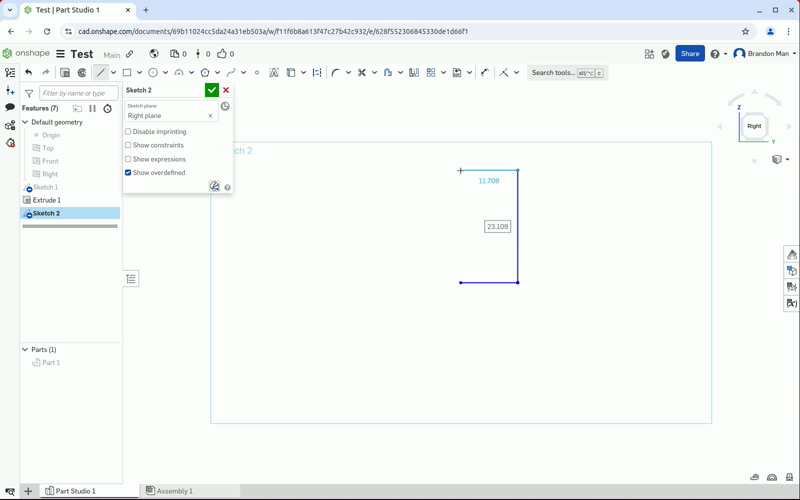
key_up(shift)
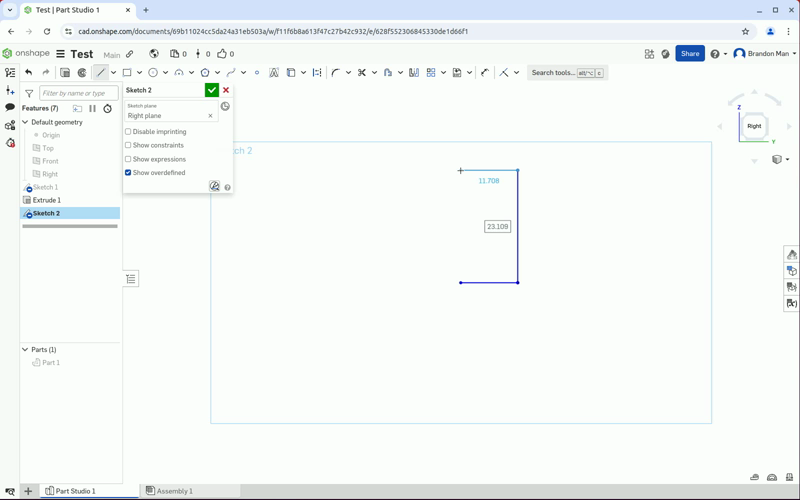
key_down(shift)
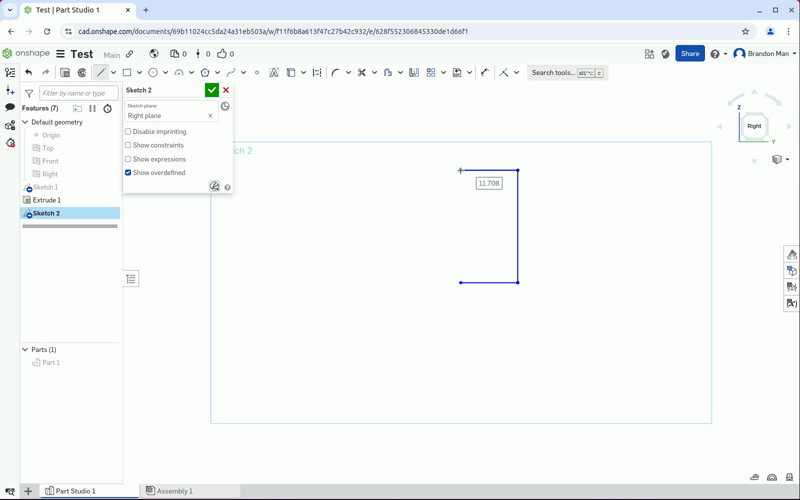
mouse_move(460, 282)
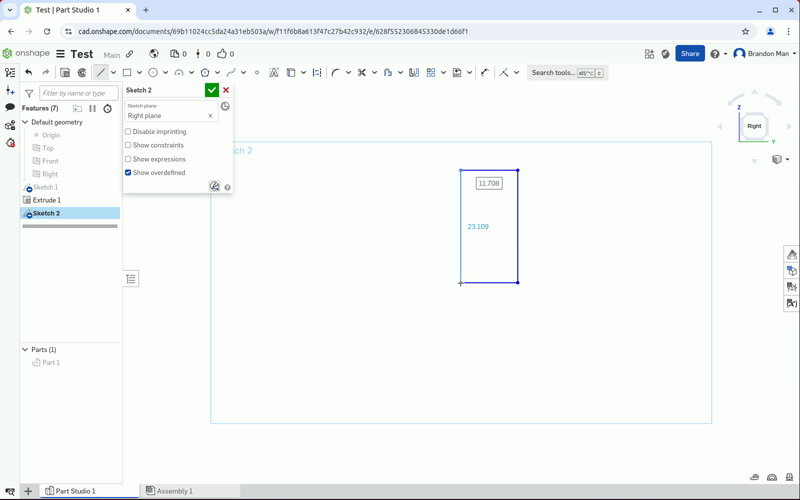
key_up(shift)
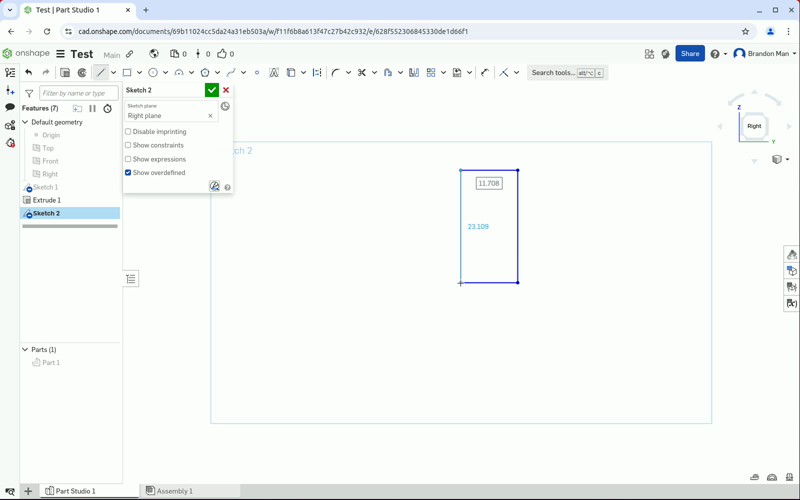
click(460, 282)
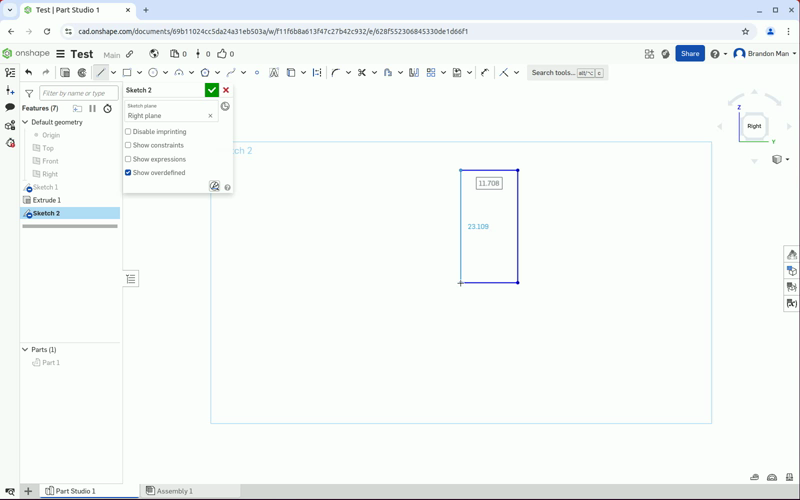
key(esc)
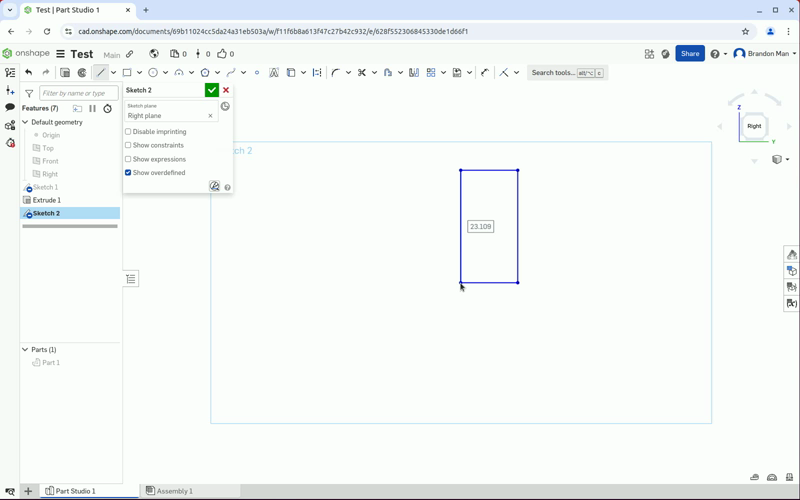
mouse_move(479, 226)
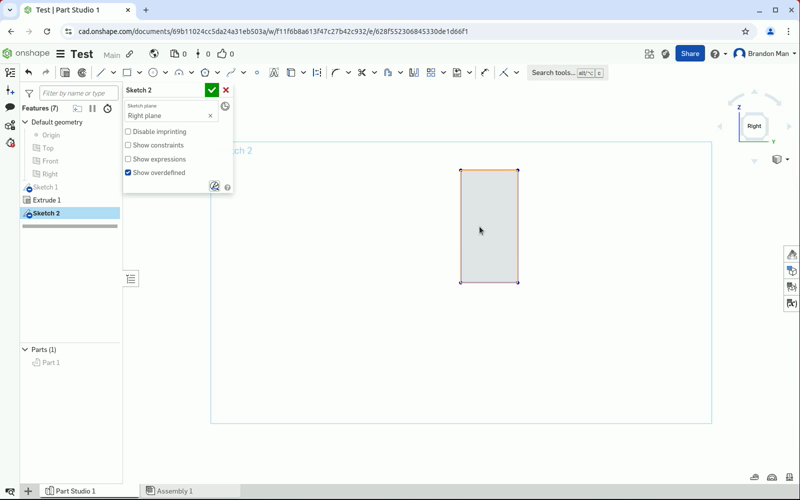
click(479, 226)
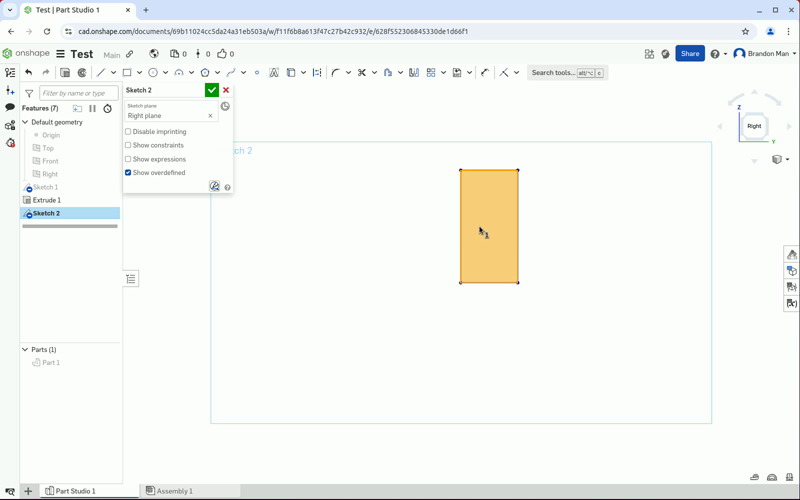
mouse_move(73, 352)
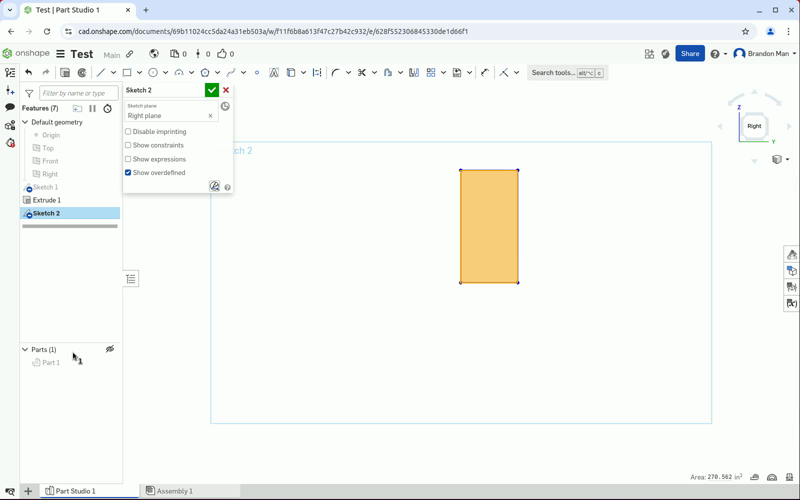
key(shift+y)
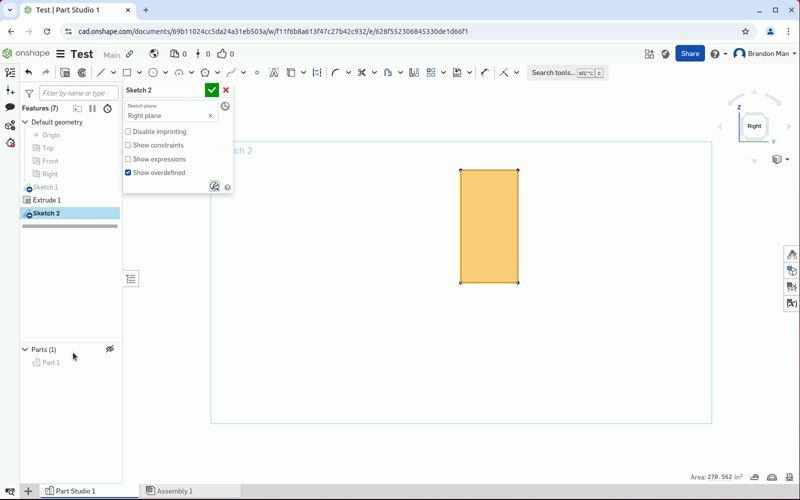
key(shift+e)
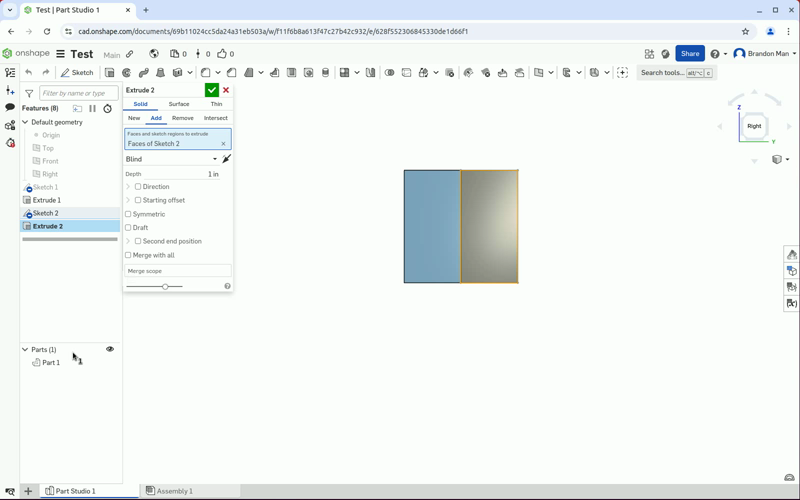
mouse_move(143, 106)
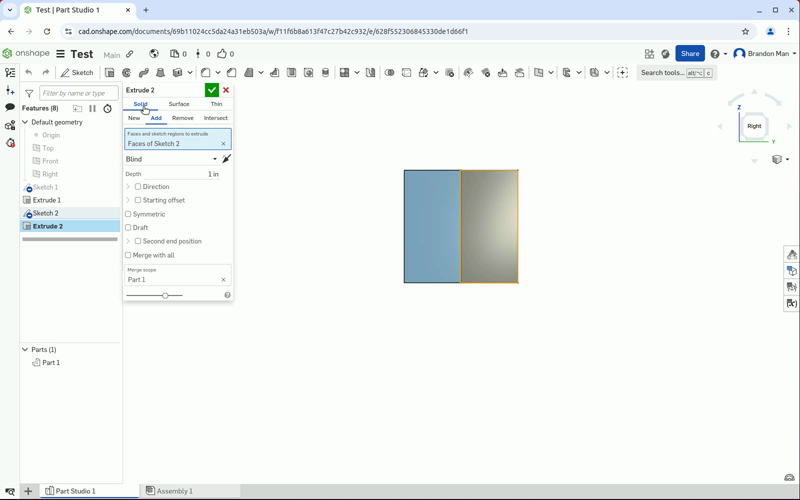
click(143, 106)
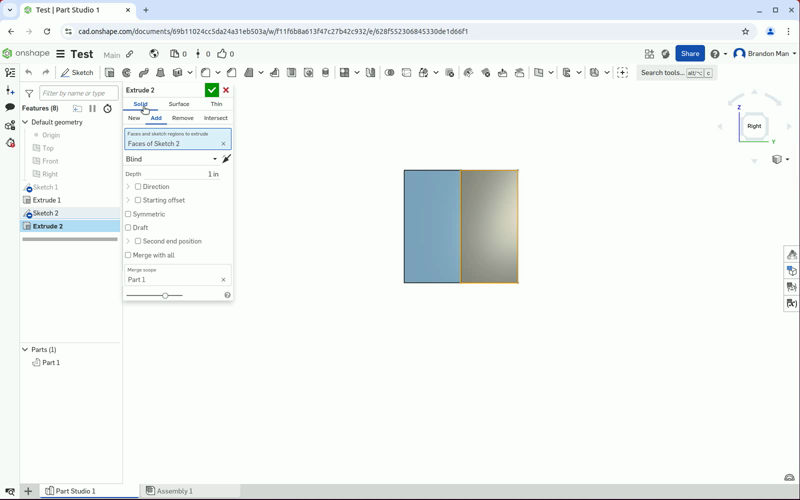
mouse_move(137, 120)
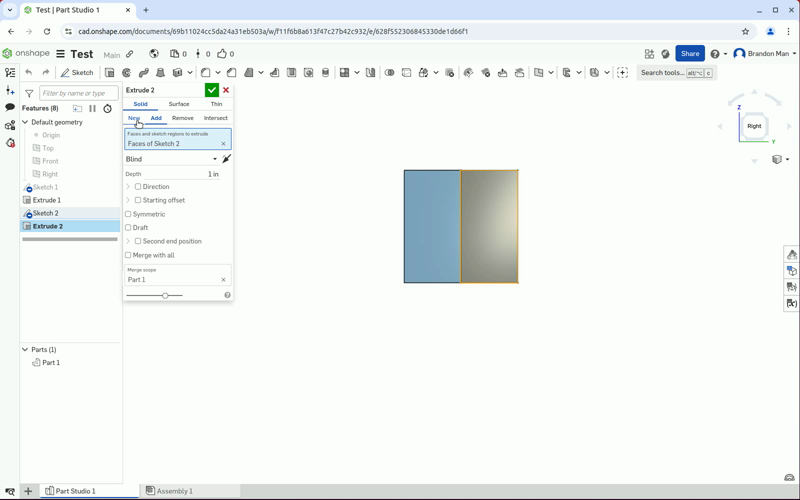
click(137, 120)
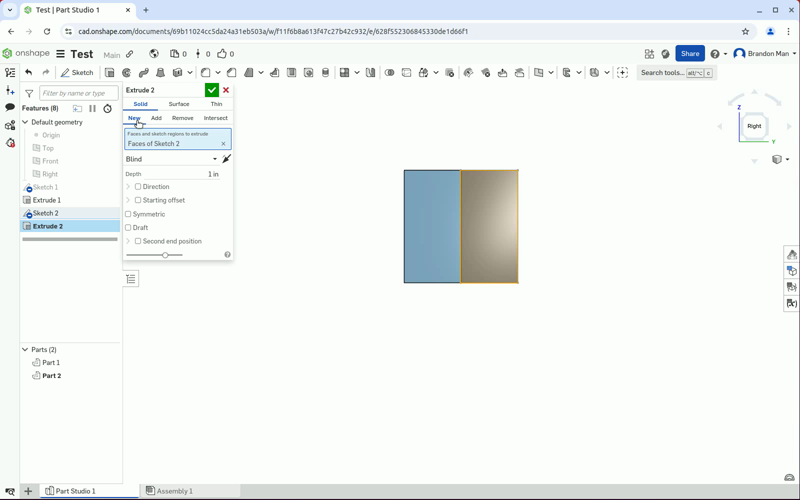
key(tab, 4)
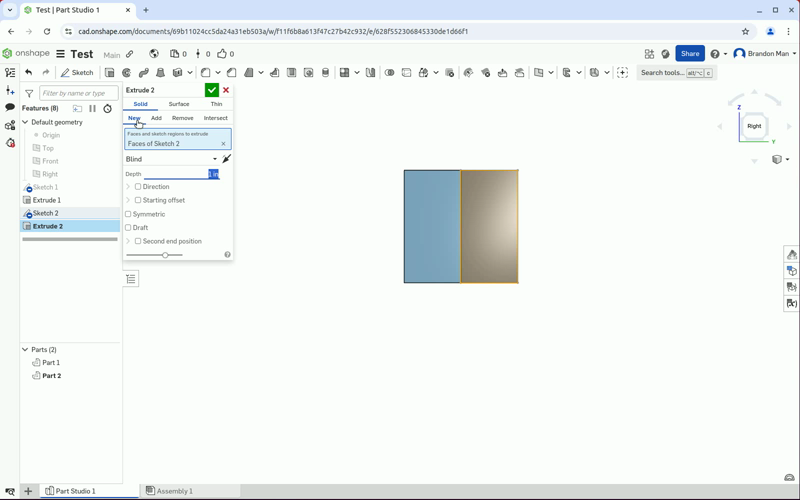
text(-0.241)
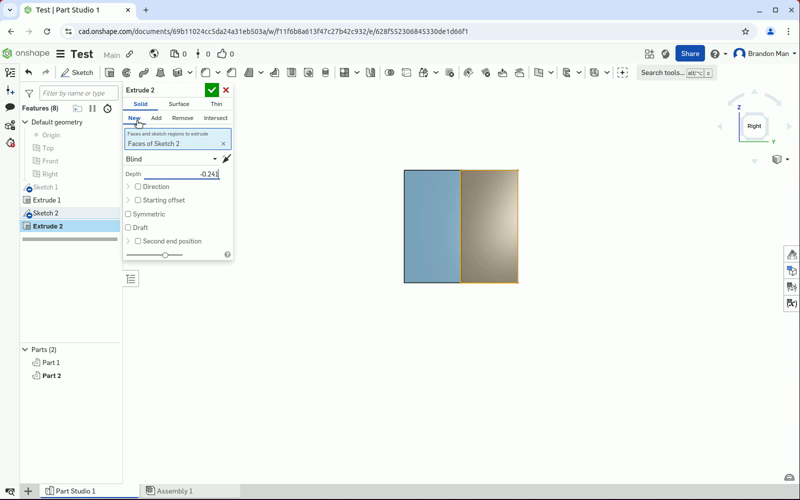
key(enter)
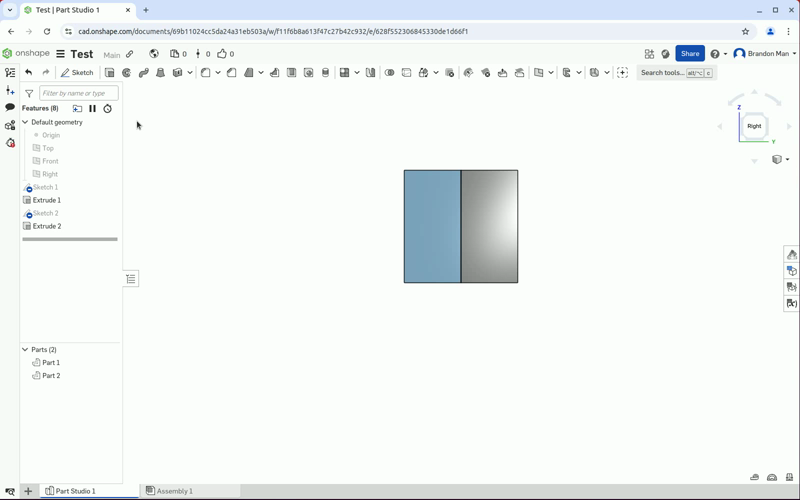
key(shift+h)
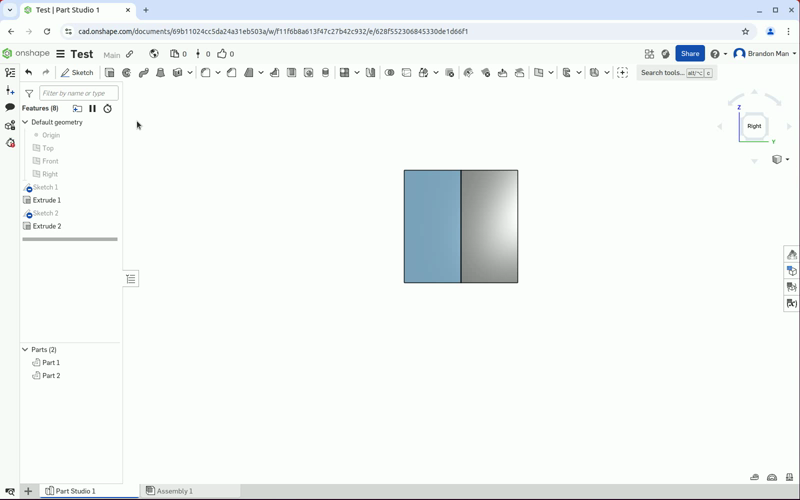
key(shift+h)
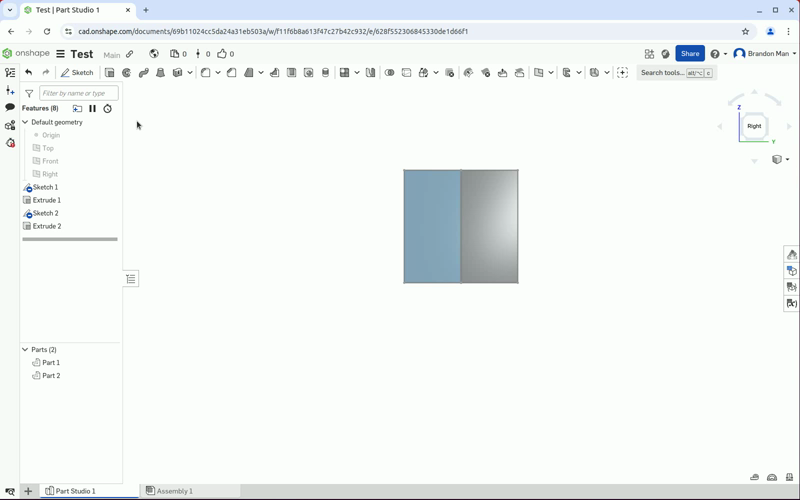
key(shift+7)
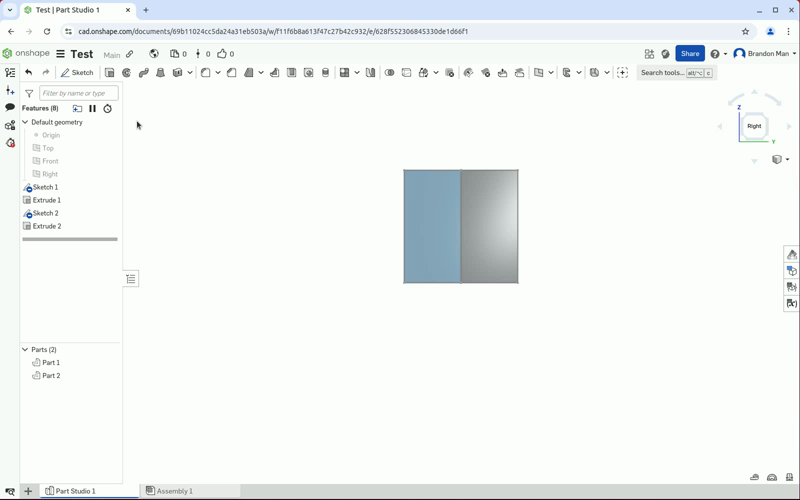
key(right, 2)
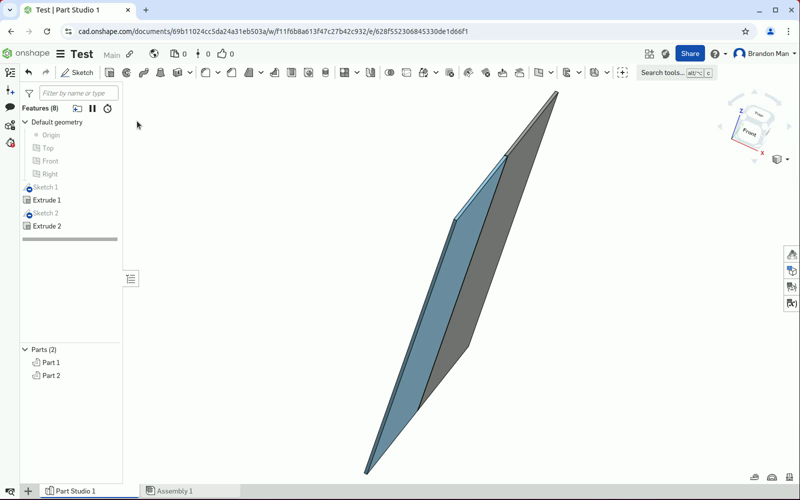
key(down, 2)
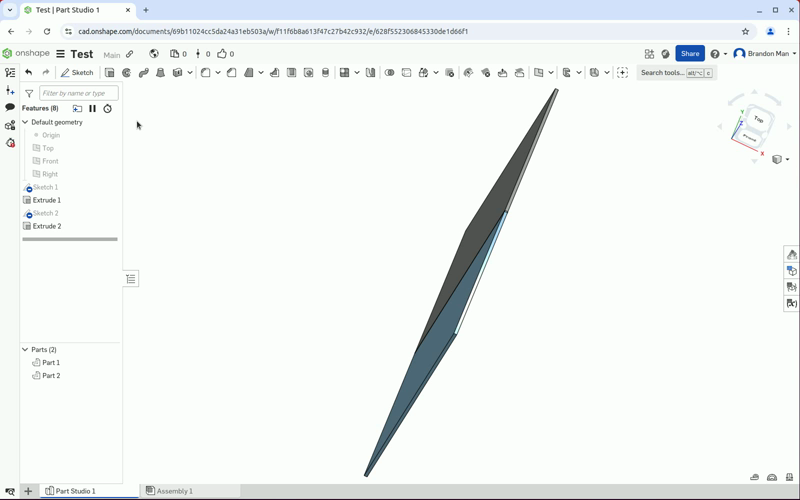
key(up, 2)
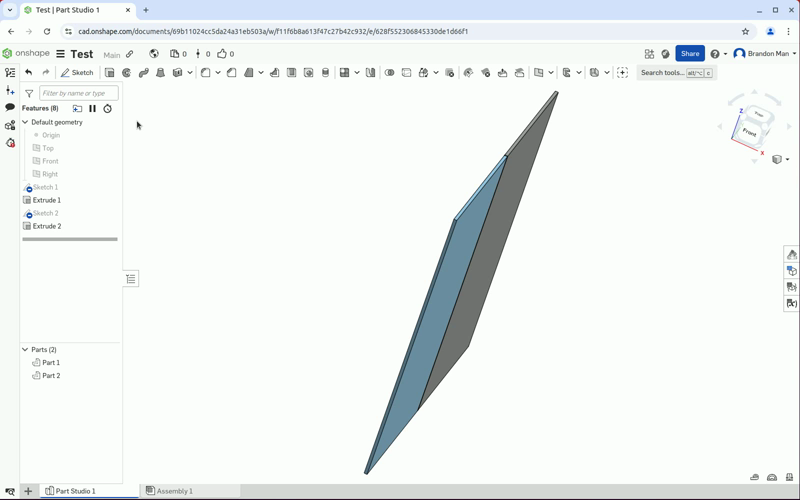
key(left, 2)
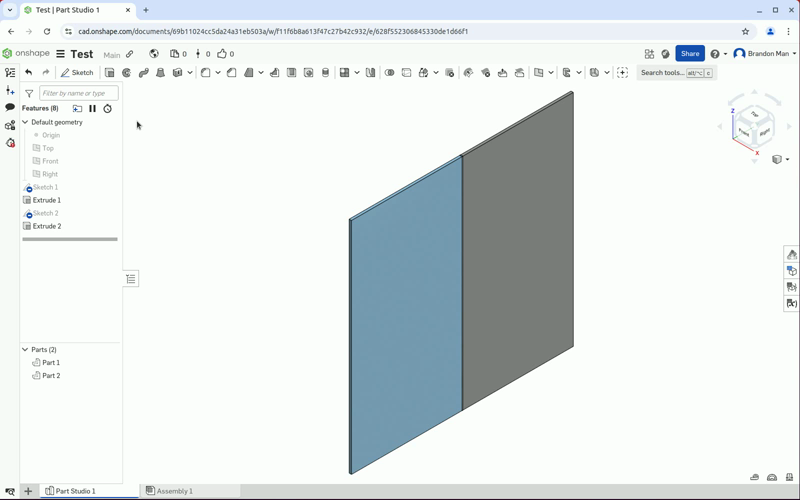
mouse_move(73, 189)
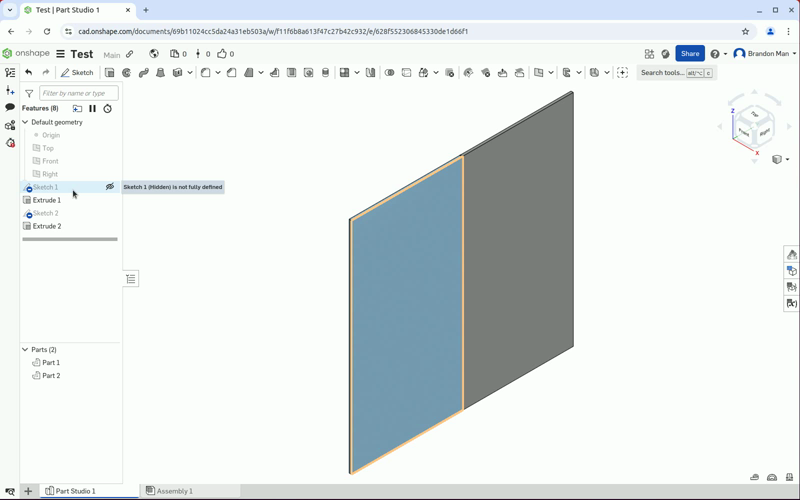
click(73, 189)